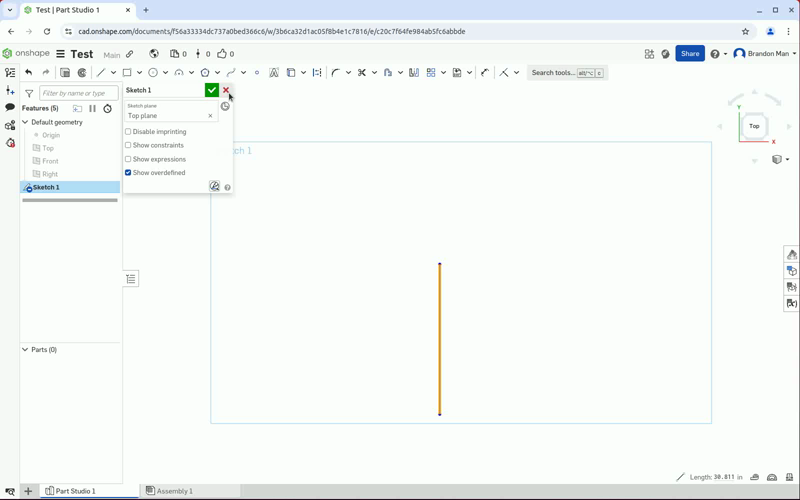
key(shift+h)
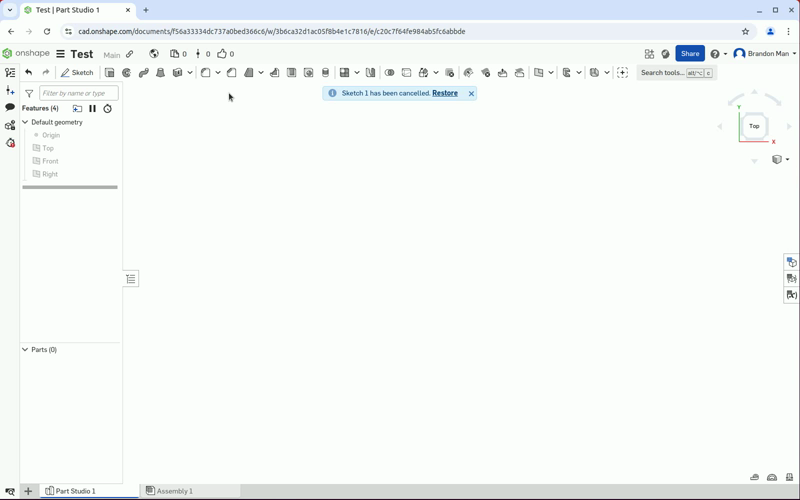
mouse_move(73, 352)
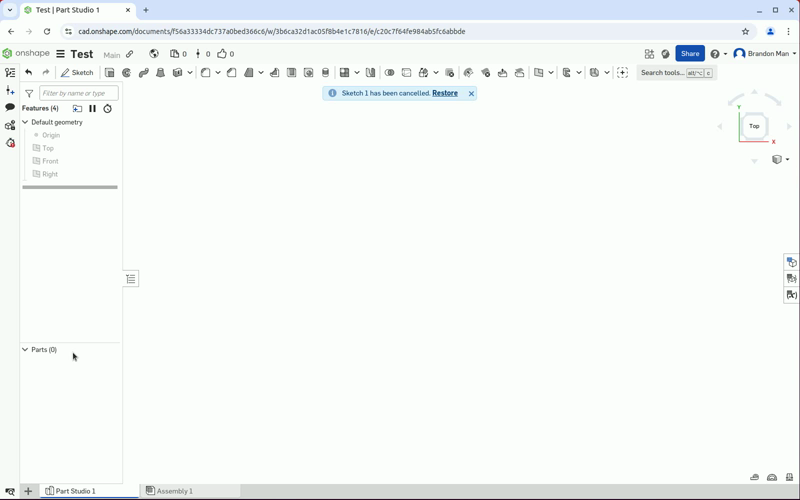
key(y)
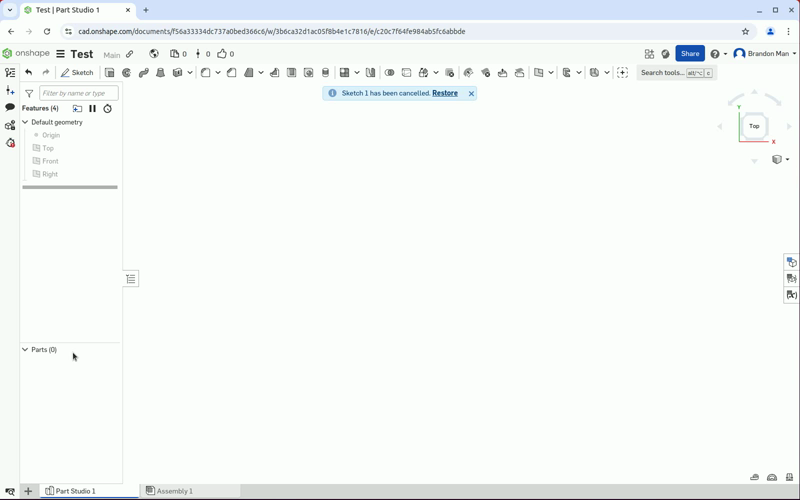
key(shift+p)
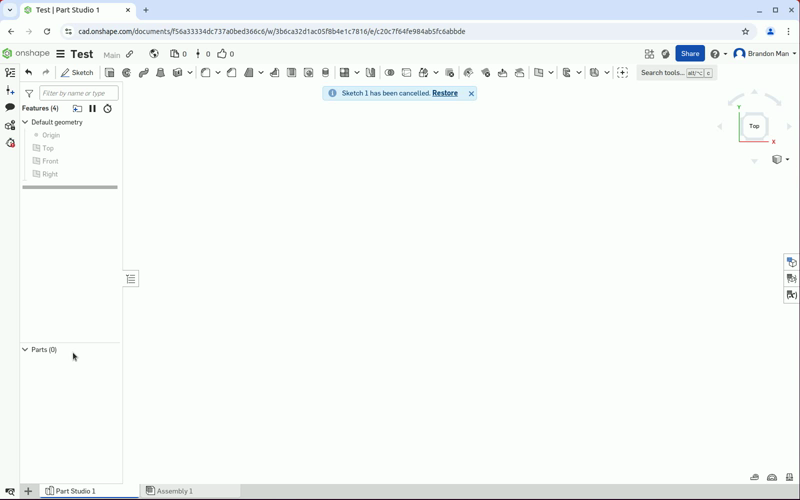
key(space)
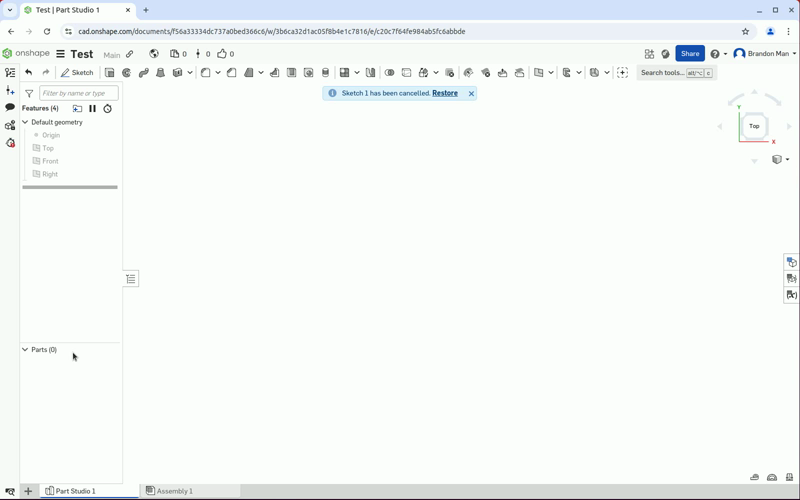
key_down(shift)
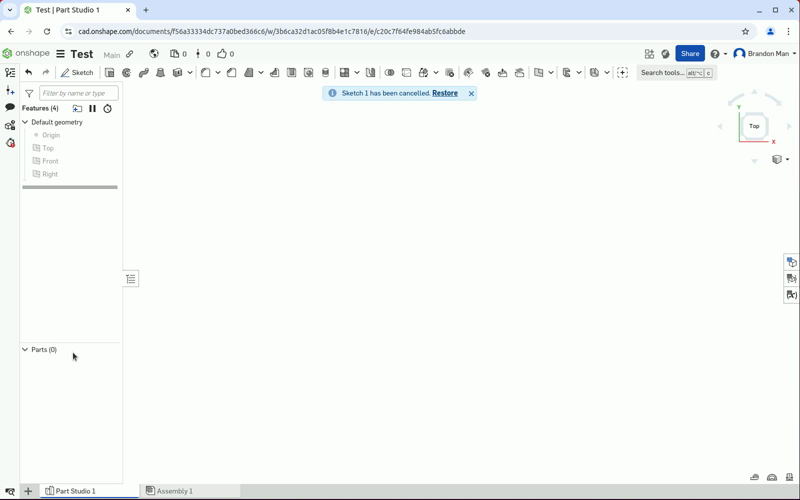
key(up)
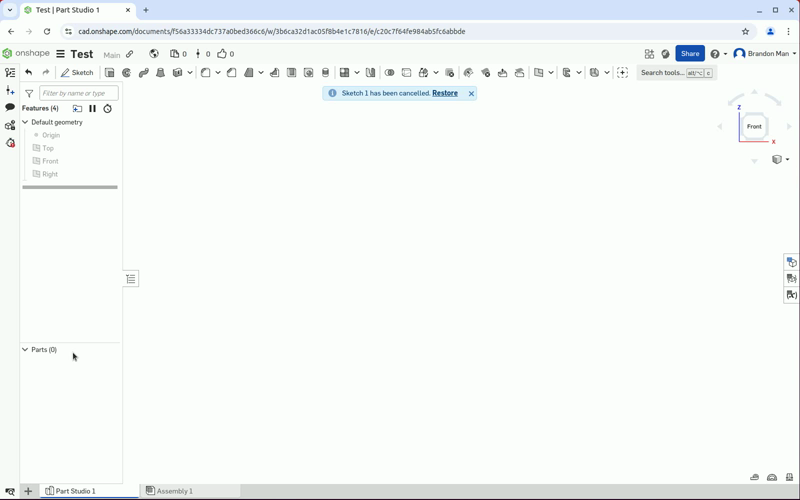
key_up(shift)
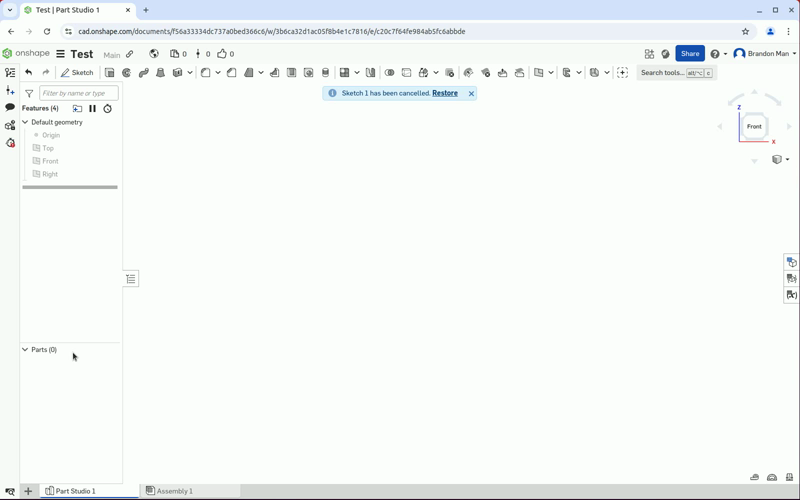
mouse_move(73, 352)
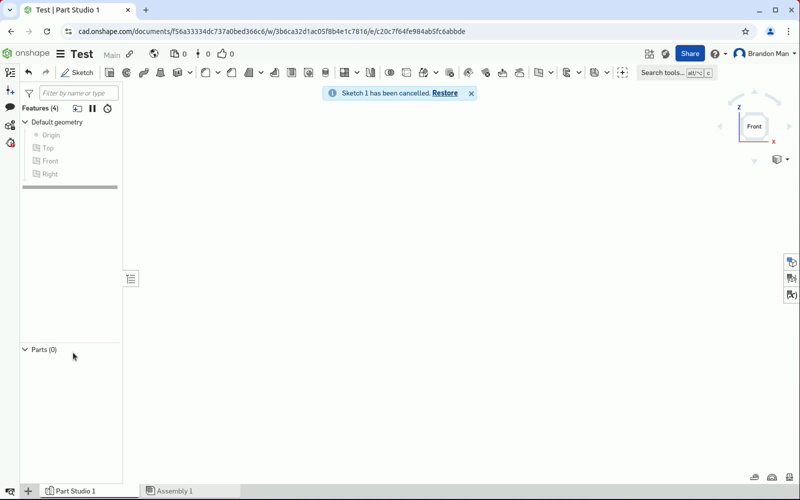
key(shift+y)
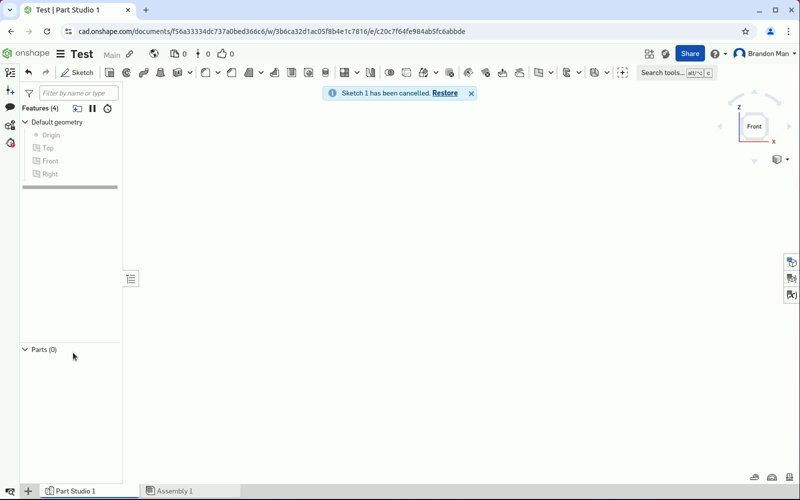
key(shift+s)
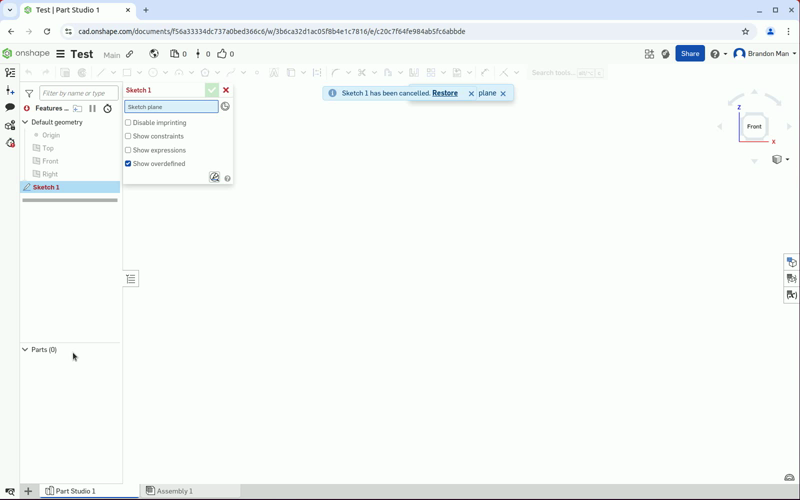
mouse_move(73, 163)
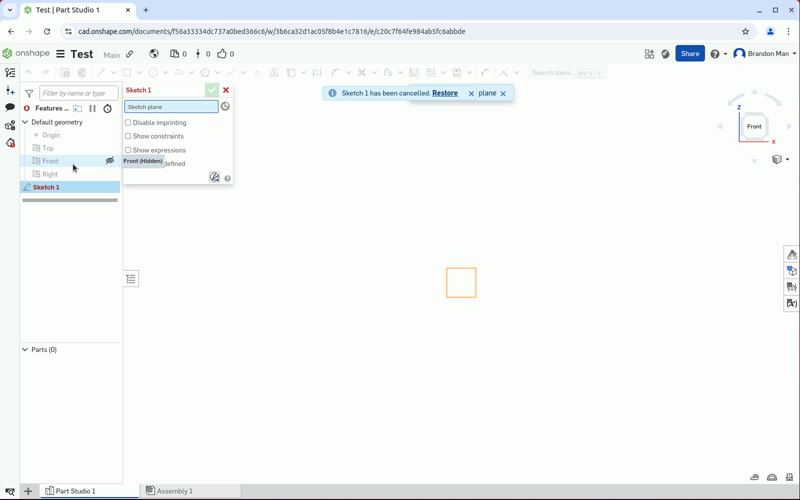
click(73, 163)
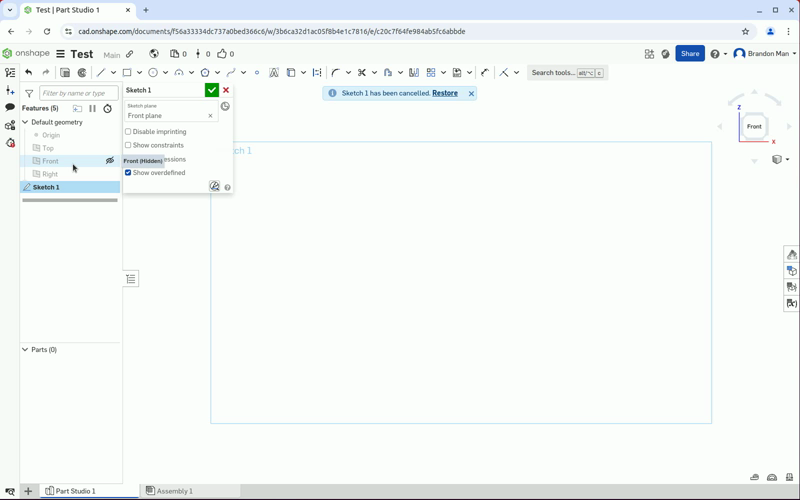
mouse_move(73, 352)
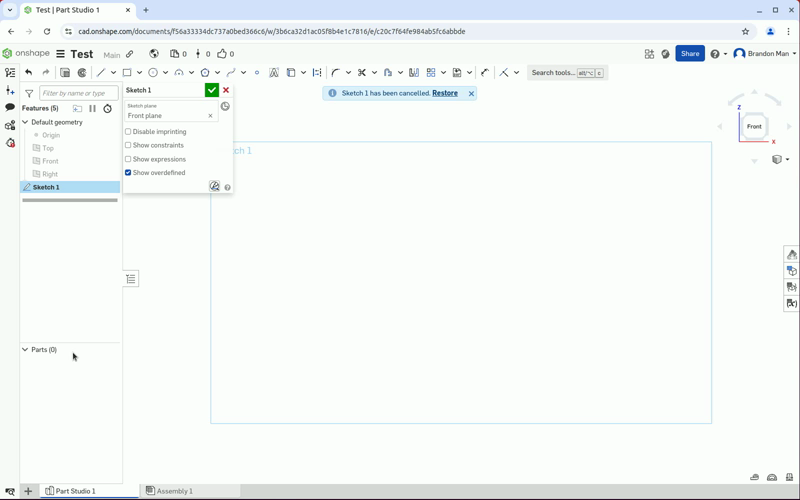
key(y)
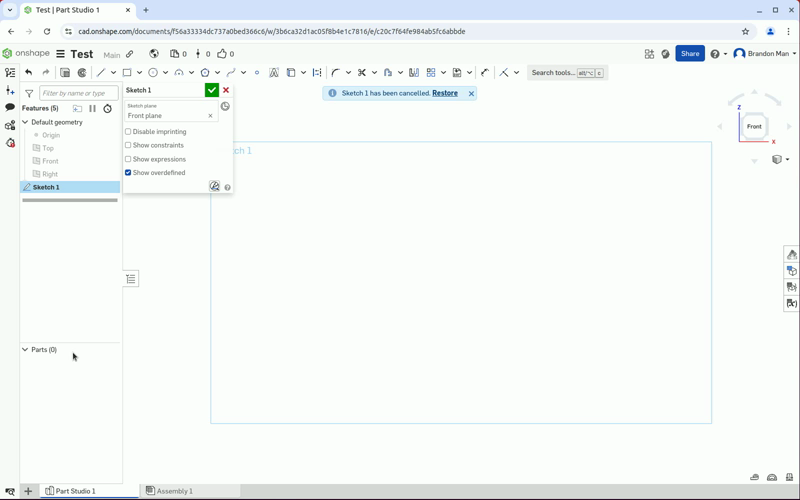
key(l)
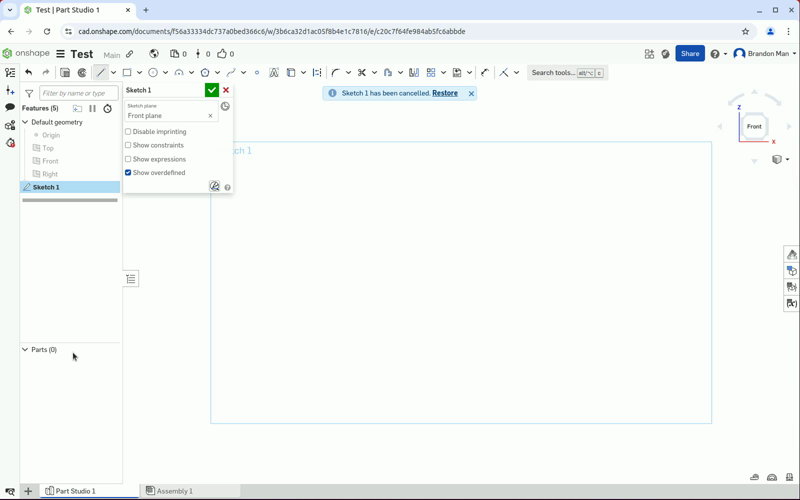
key_down(shift)
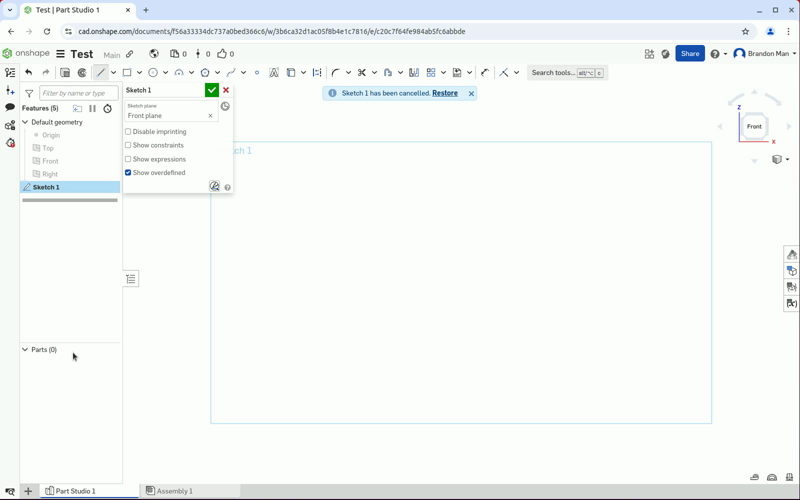
mouse_move(460, 293)
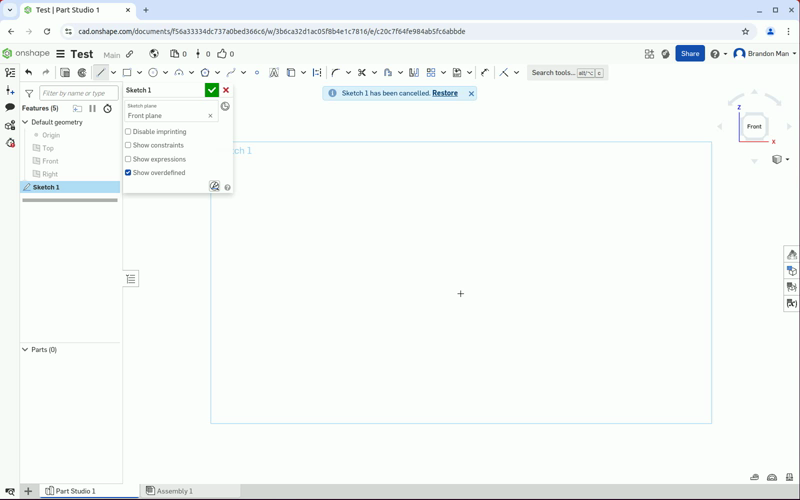
click(460, 293)
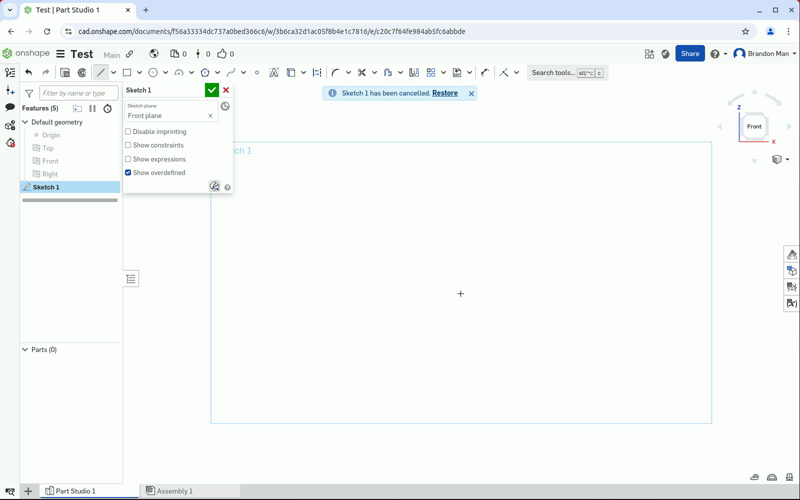
key_up(shift)
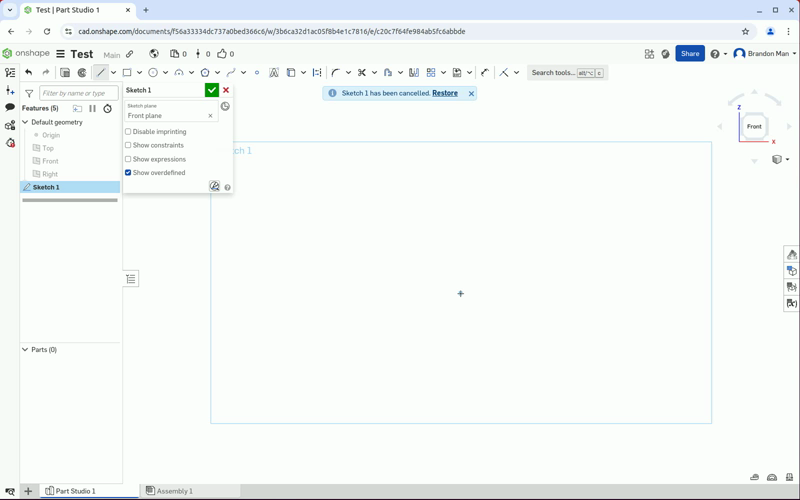
key_down(shift)
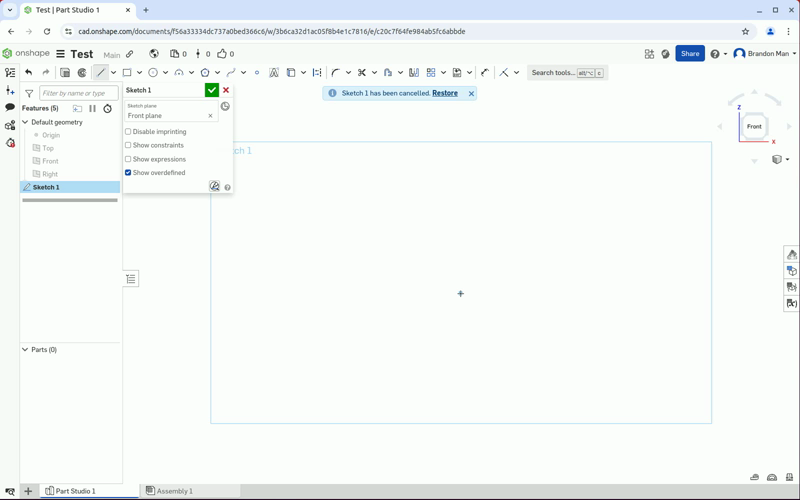
mouse_move(513, 205)
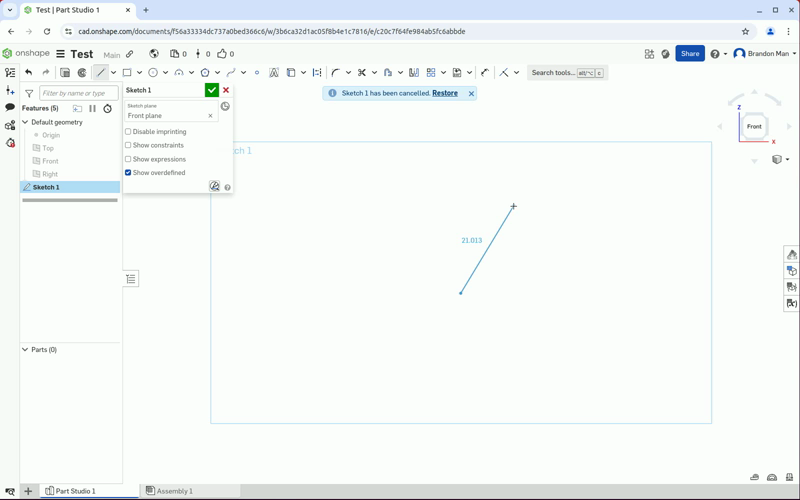
click(513, 205)
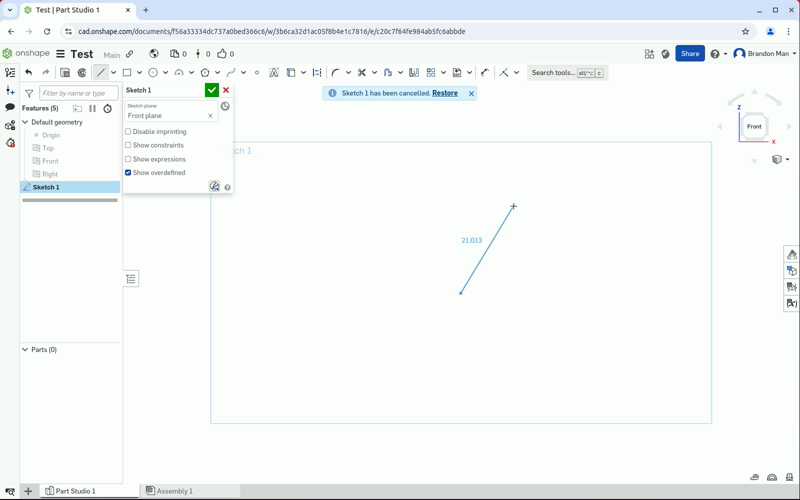
key_up(shift)
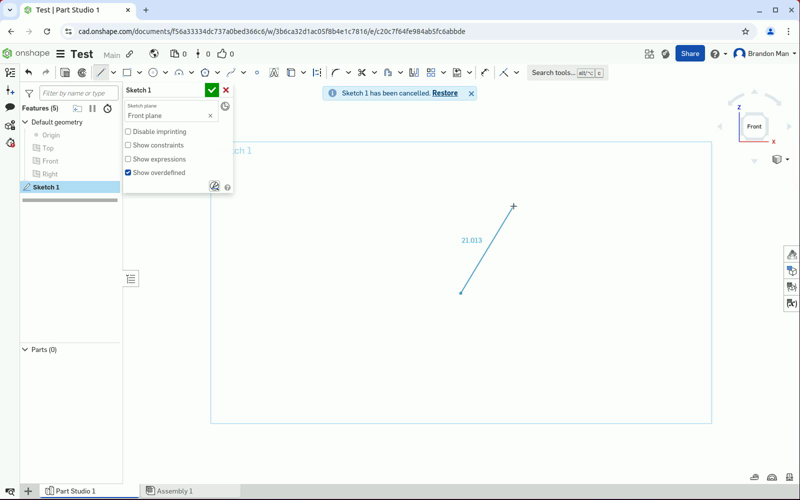
key_down(shift)
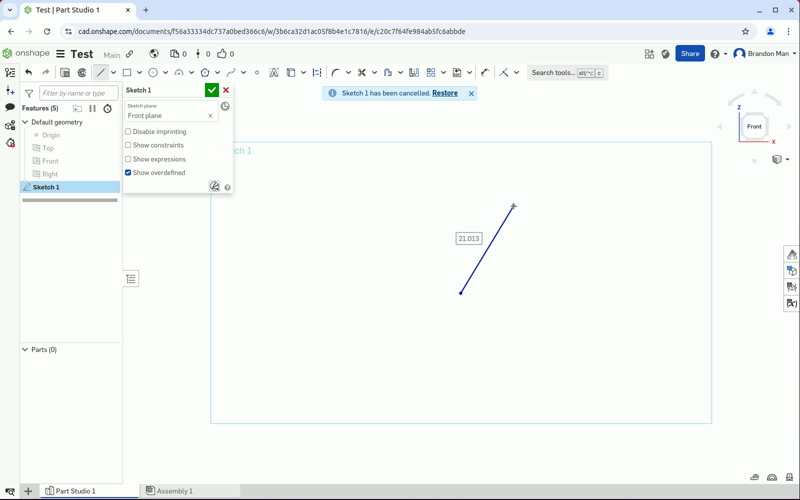
mouse_move(543, 205)
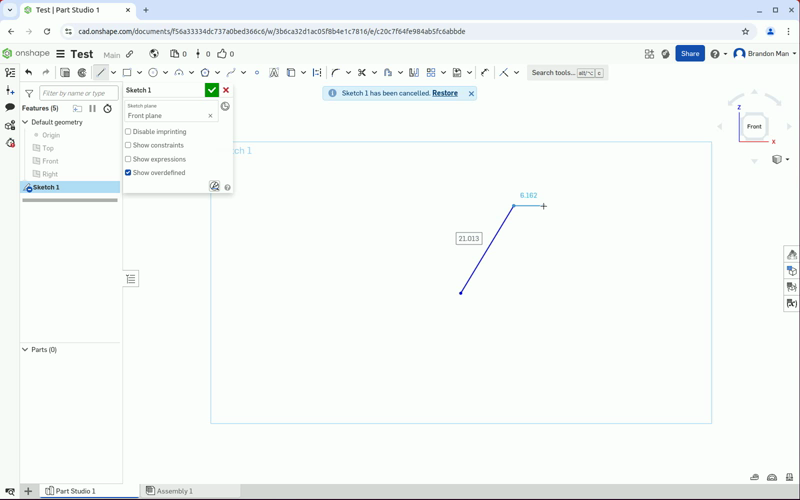
mouse_move(467, 205)
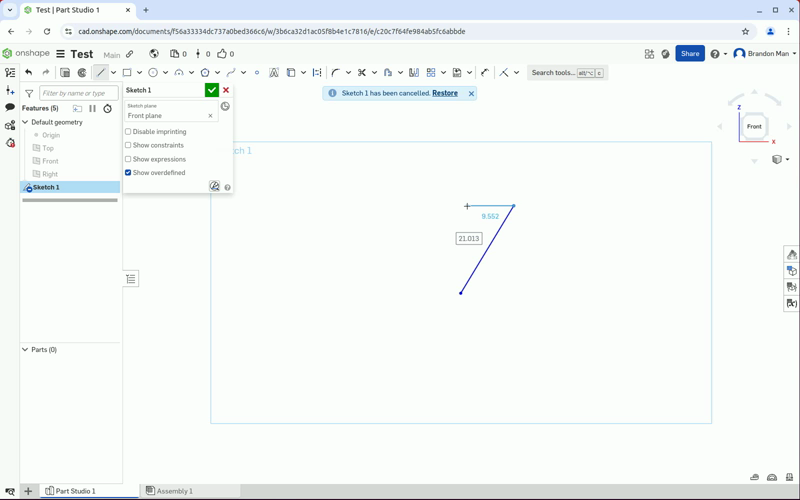
click(467, 205)
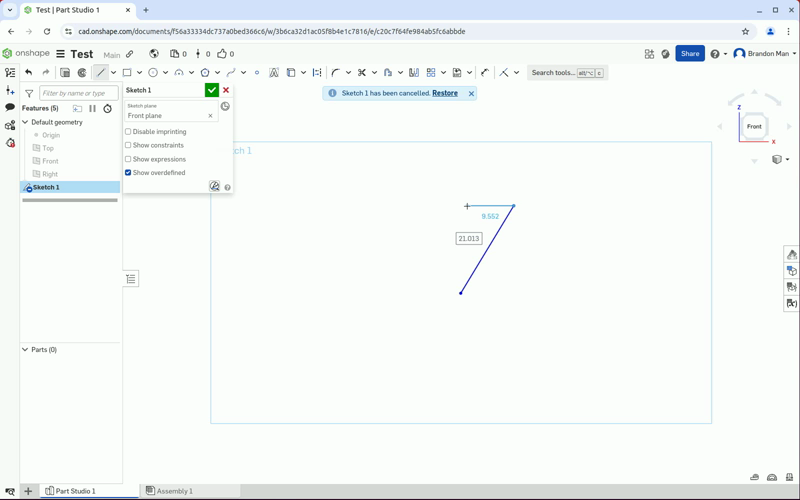
key_up(shift)
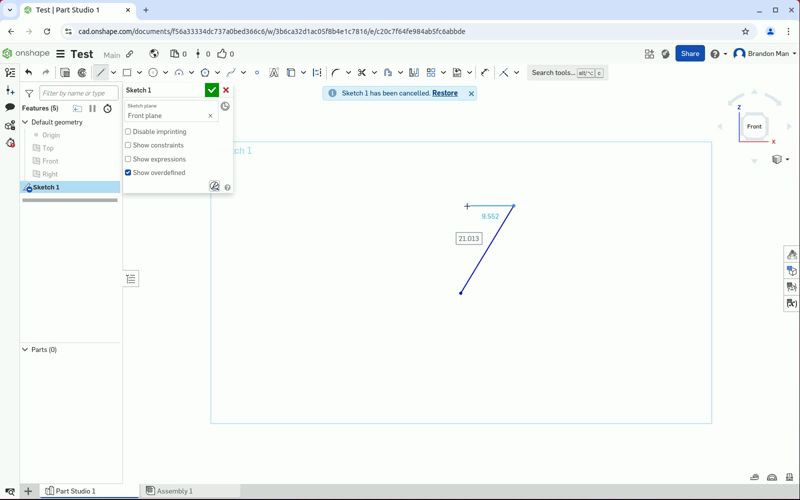
key_down(shift)
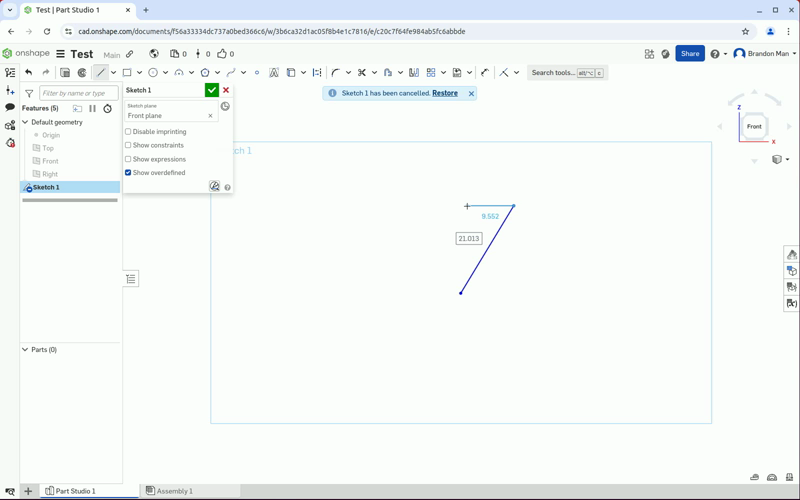
mouse_move(497, 205)
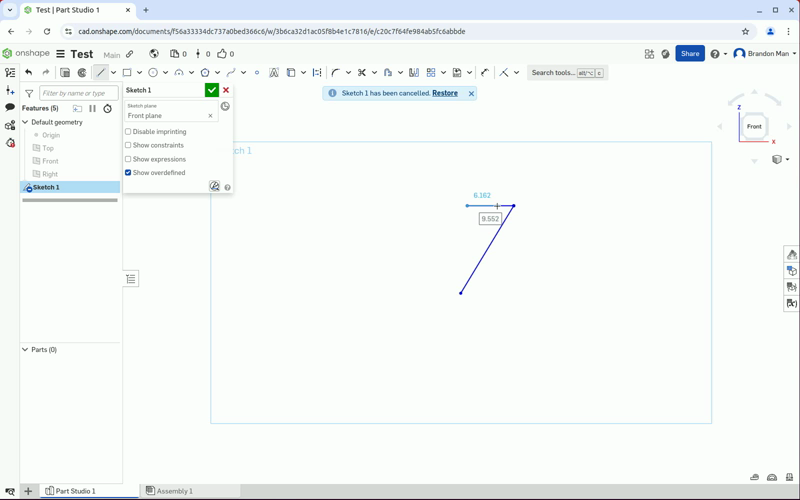
mouse_move(467, 170)
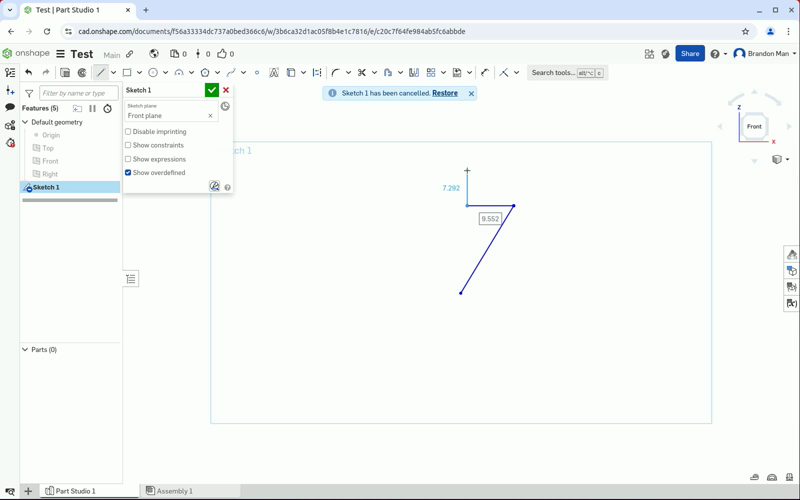
click(467, 170)
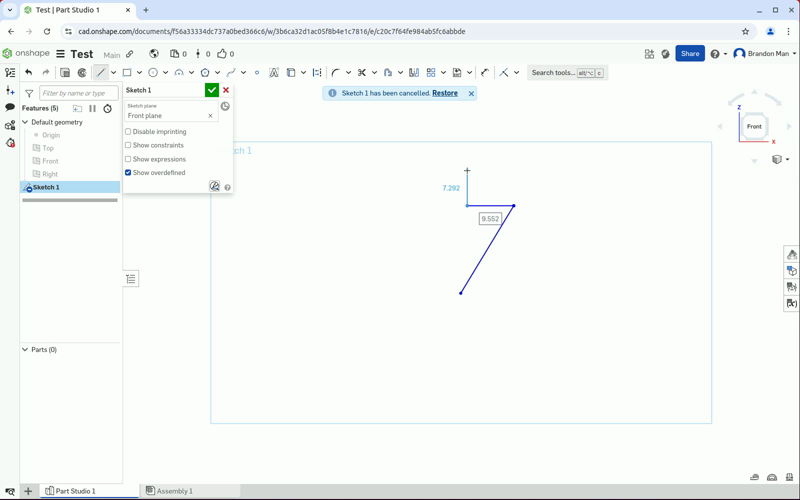
key_up(shift)
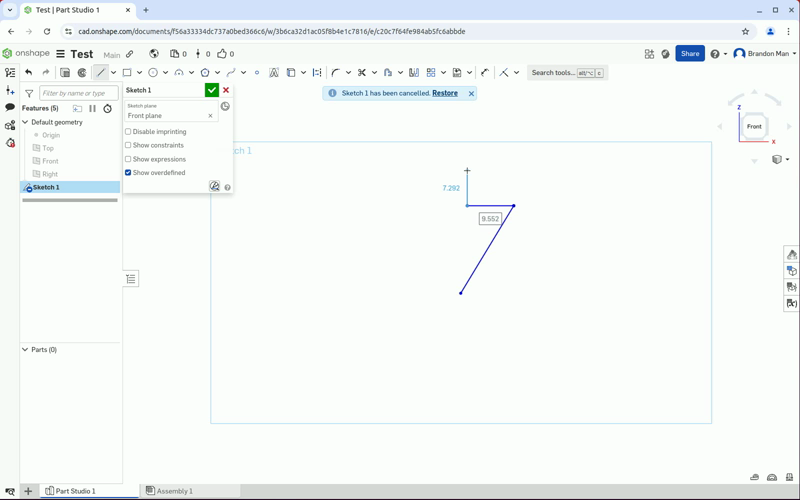
key_down(shift)
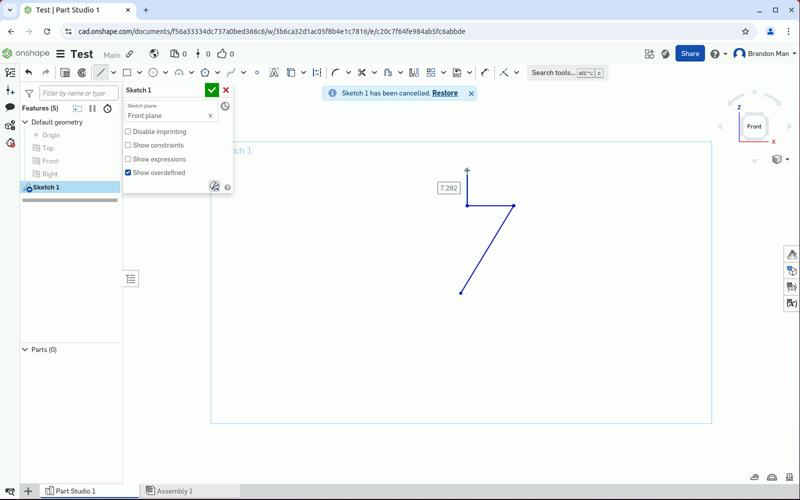
mouse_move(497, 170)
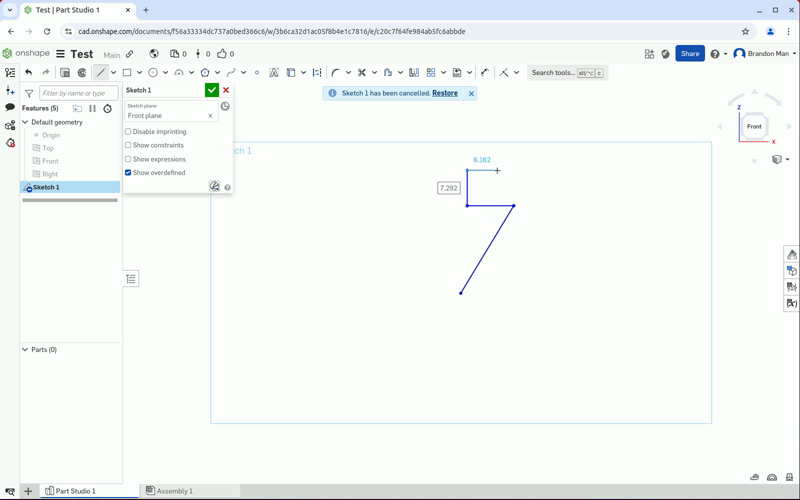
mouse_move(460, 170)
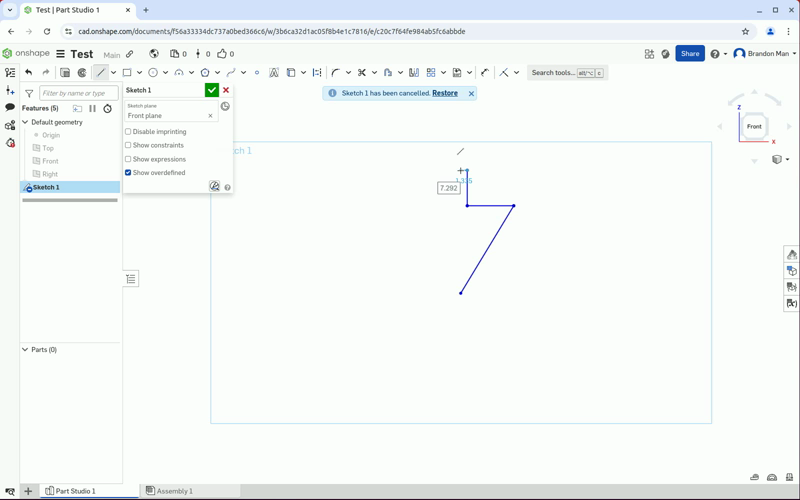
scroll(6)
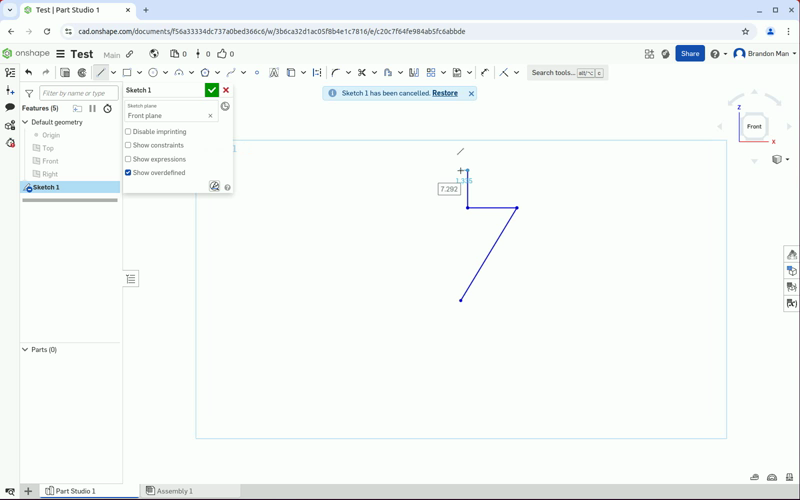
scroll(6)
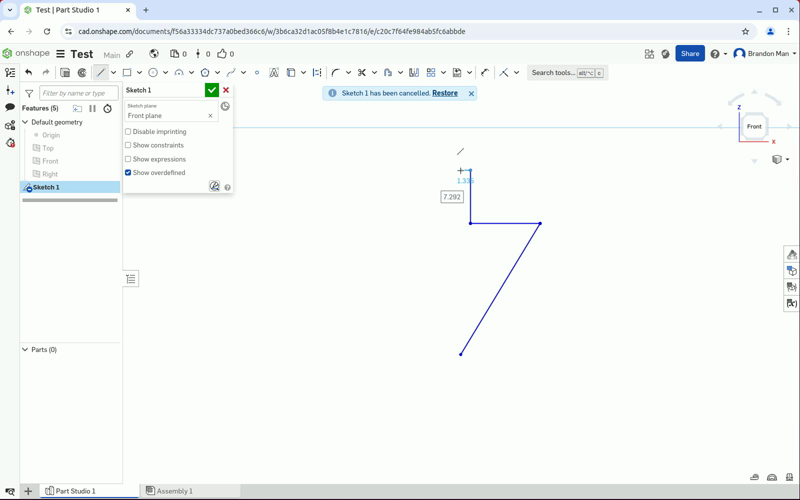
scroll(6)
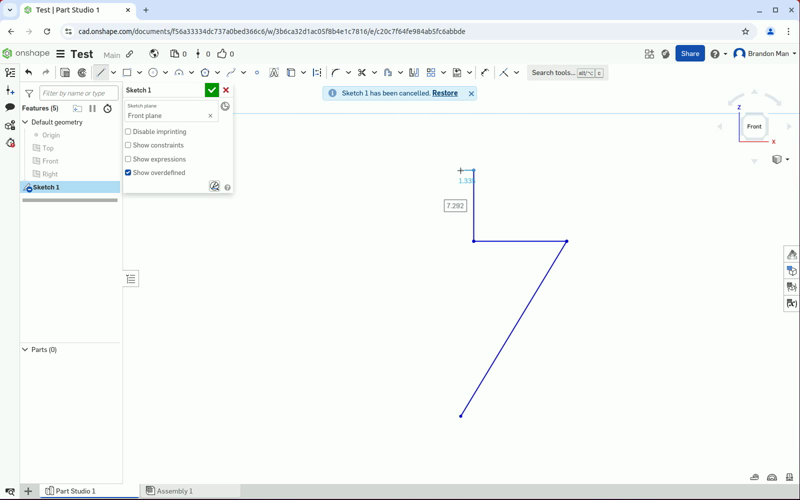
scroll(6)
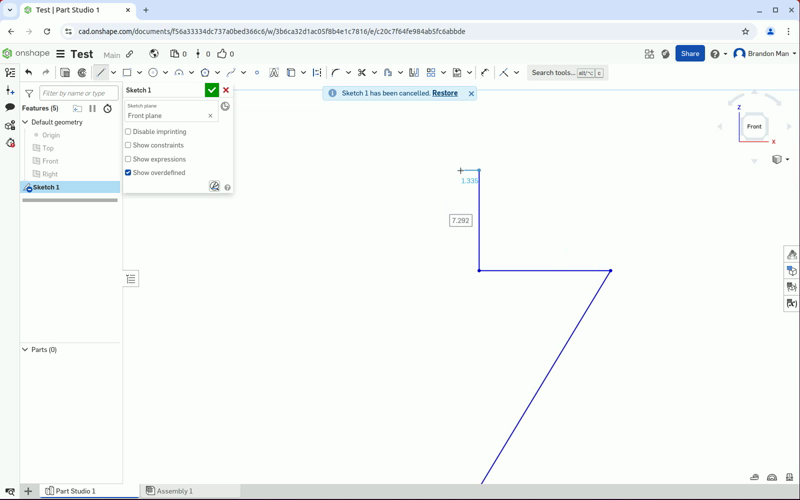
scroll(6)
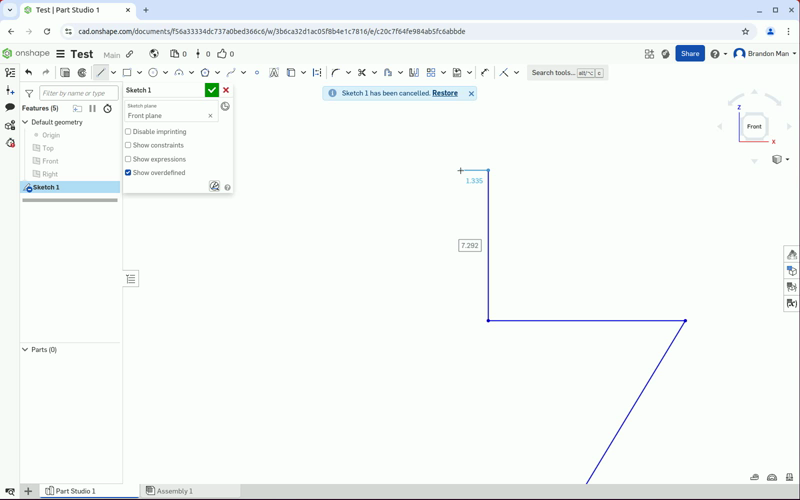
scroll(6)
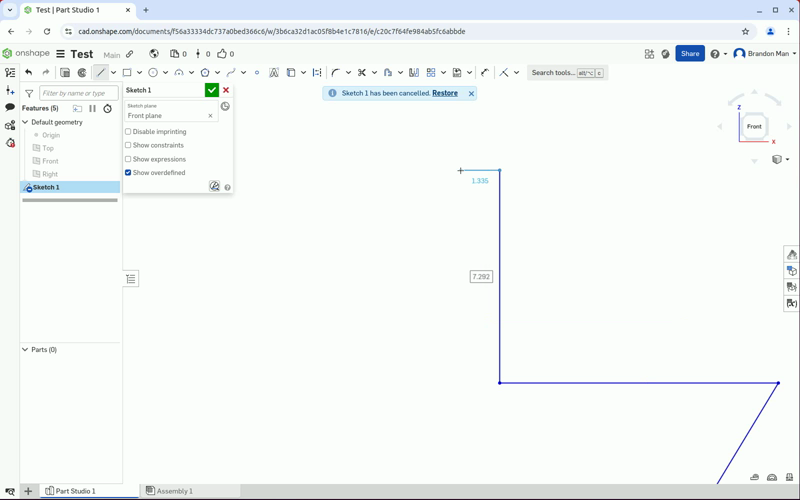
scroll(6)
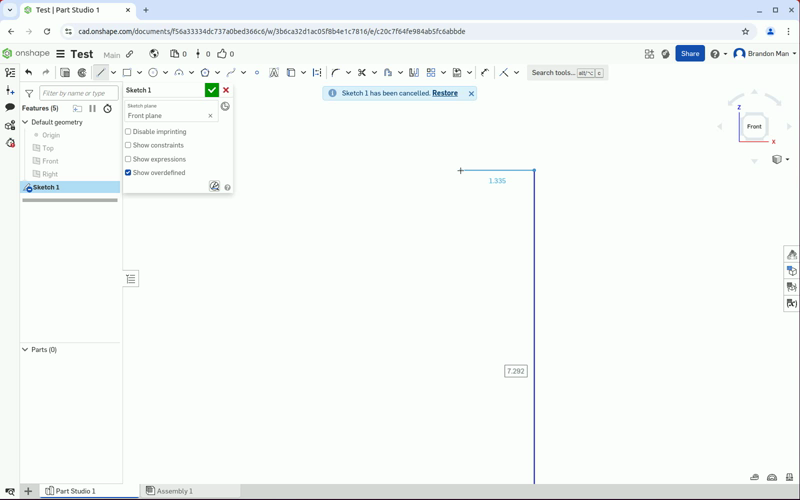
click(460, 170)
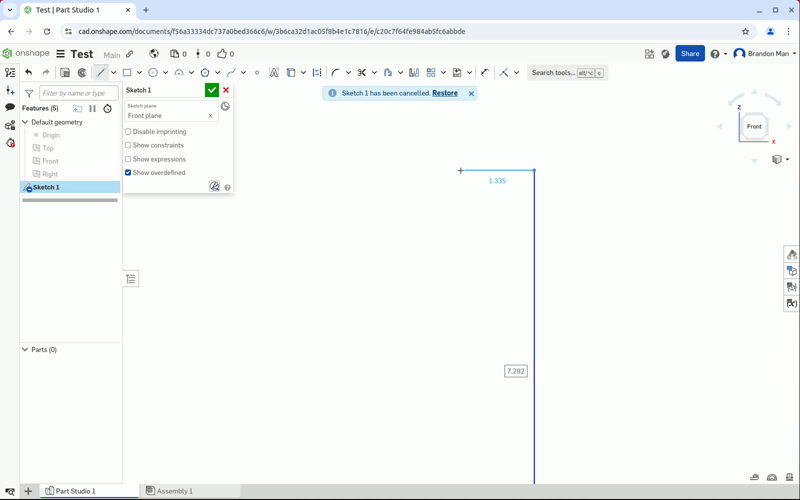
scroll(-6)
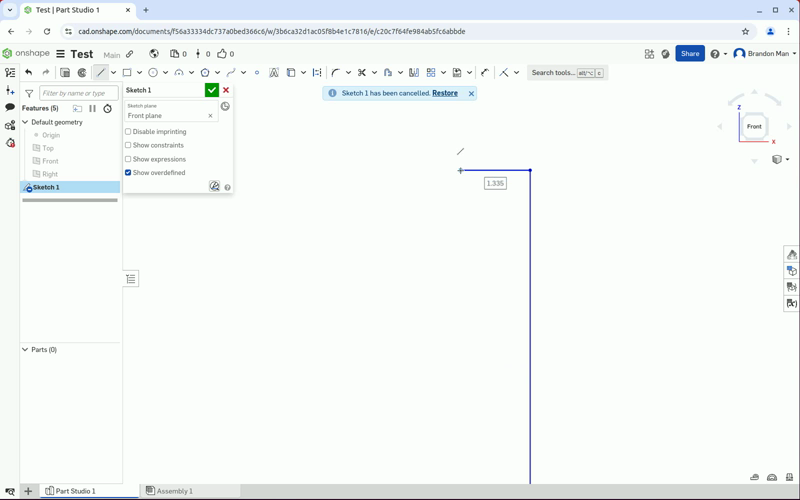
scroll(-6)
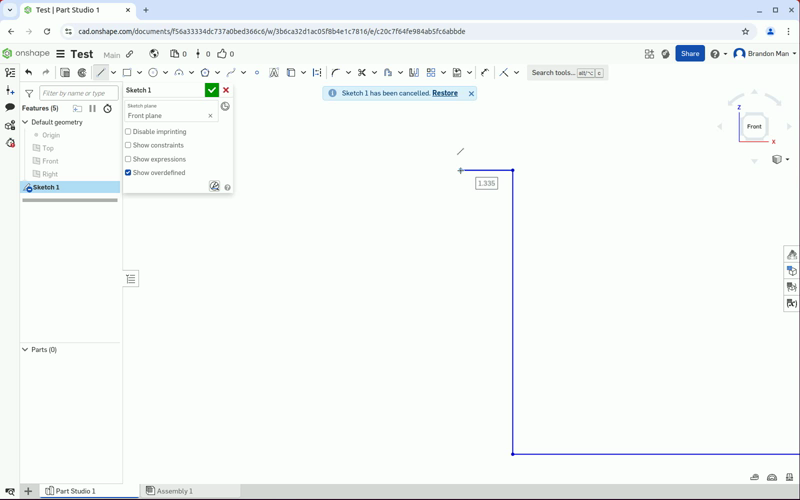
scroll(-6)
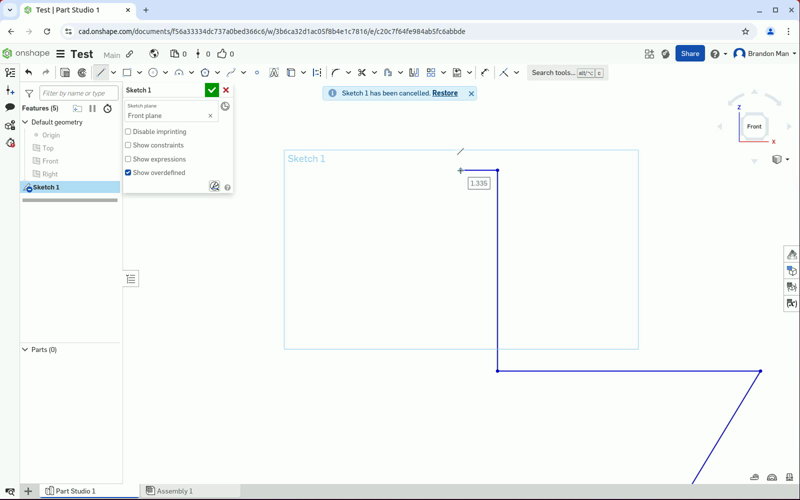
scroll(-6)
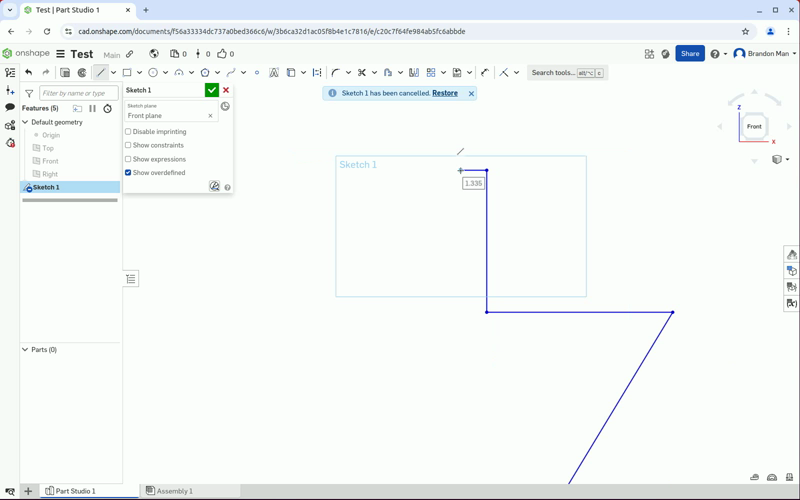
scroll(-6)
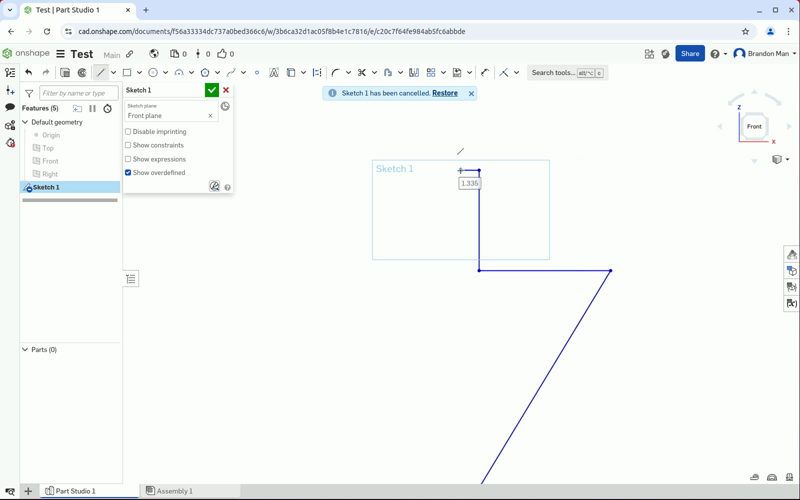
scroll(-6)
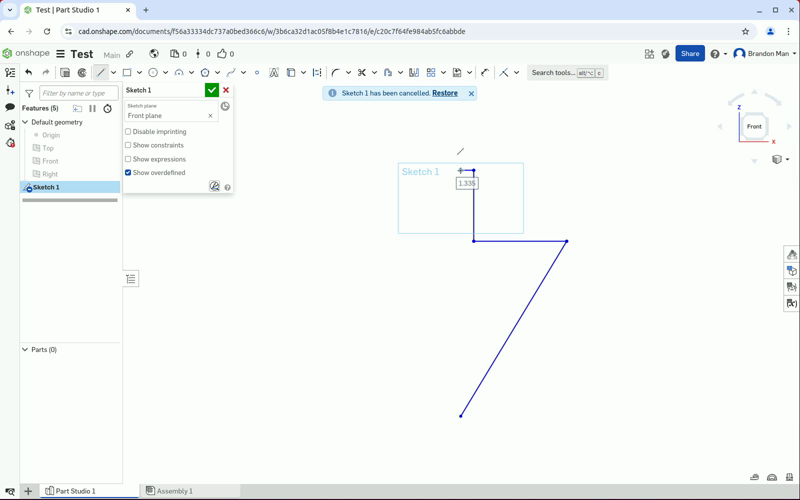
scroll(-6)
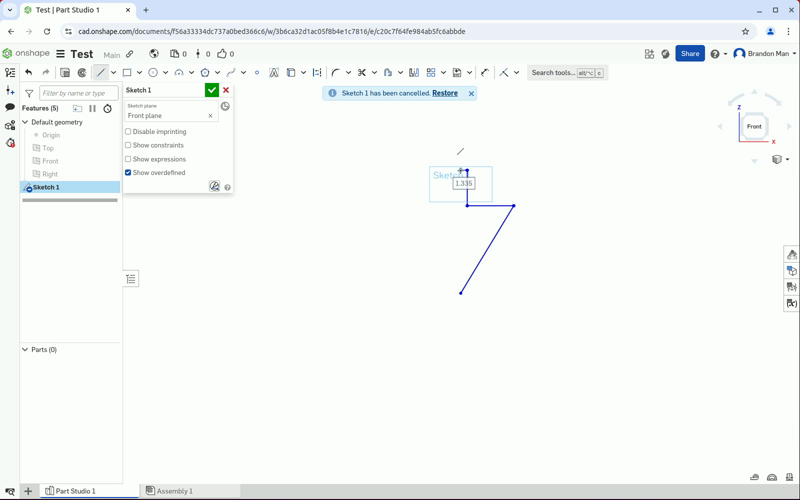
key_up(shift)
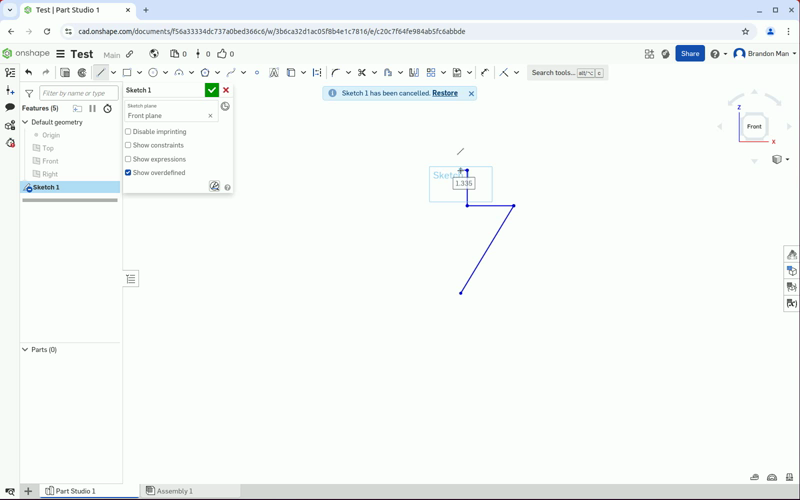
key_down(shift)
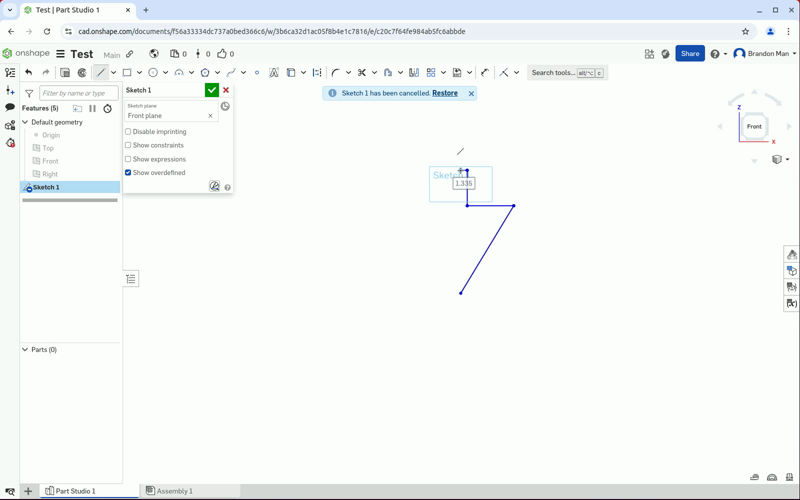
mouse_move(460, 293)
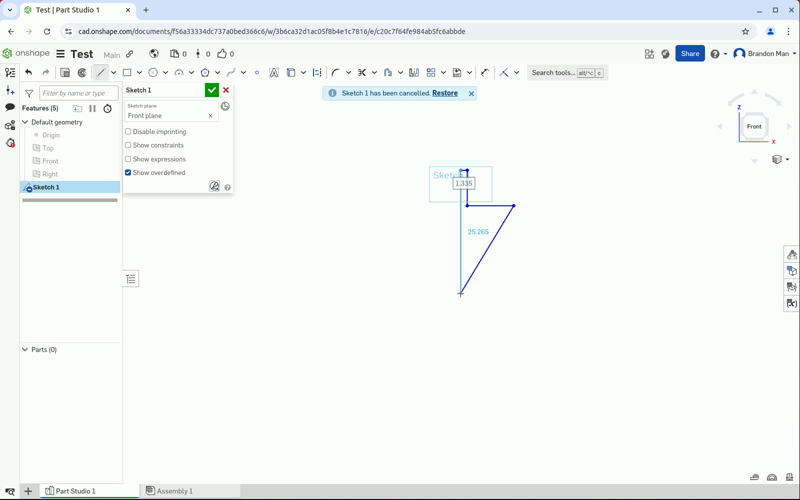
key_up(shift)
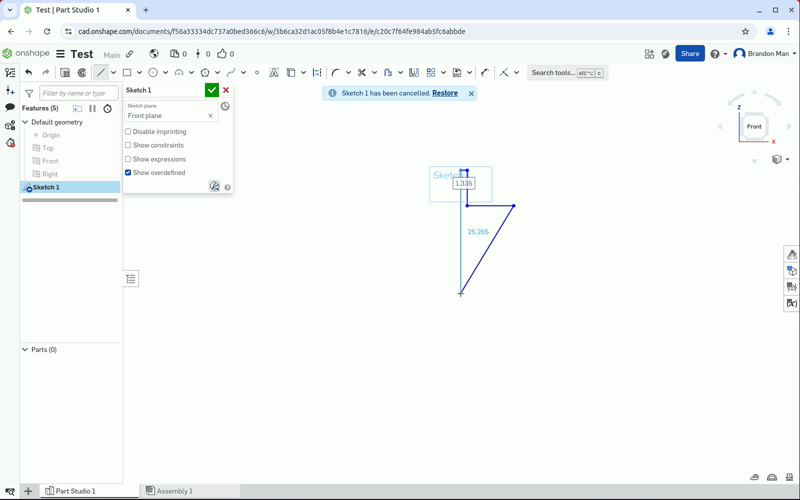
click(460, 293)
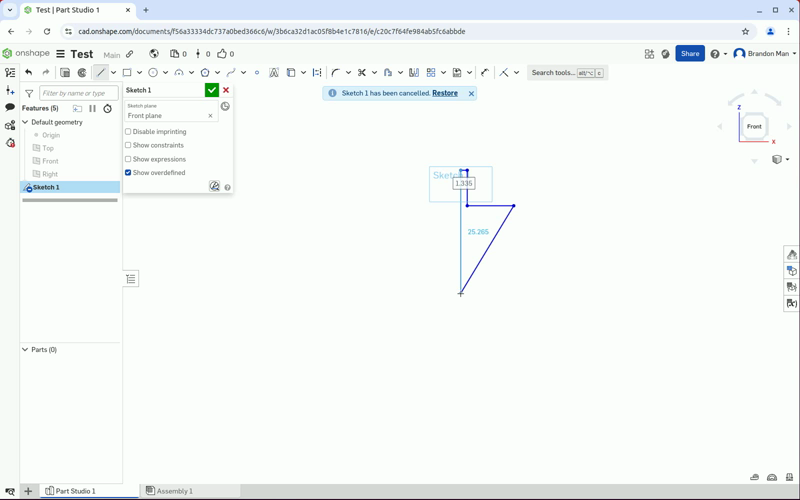
key(esc)
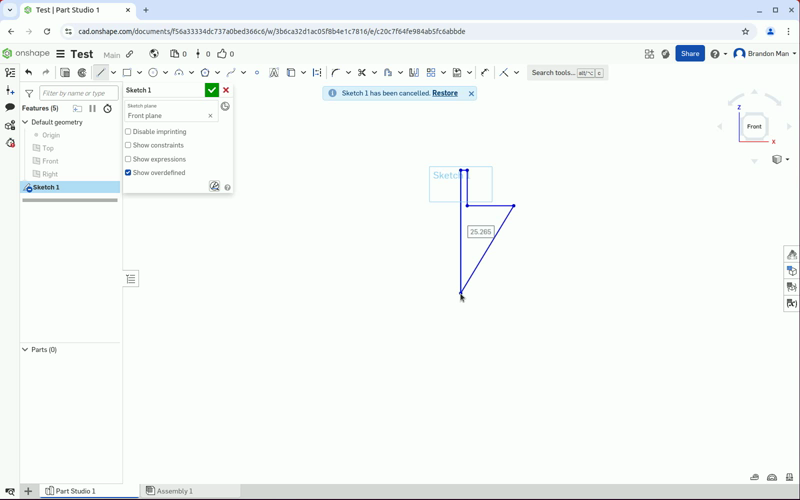
mouse_move(473, 266)
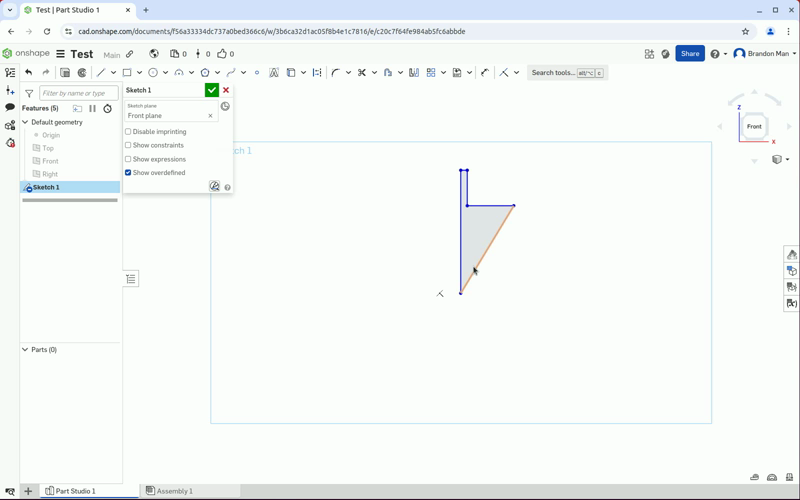
click(473, 266)
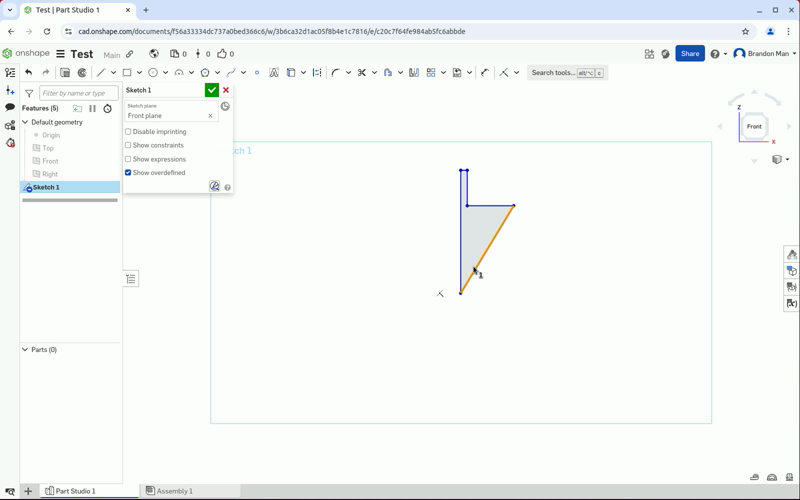
mouse_move(73, 352)
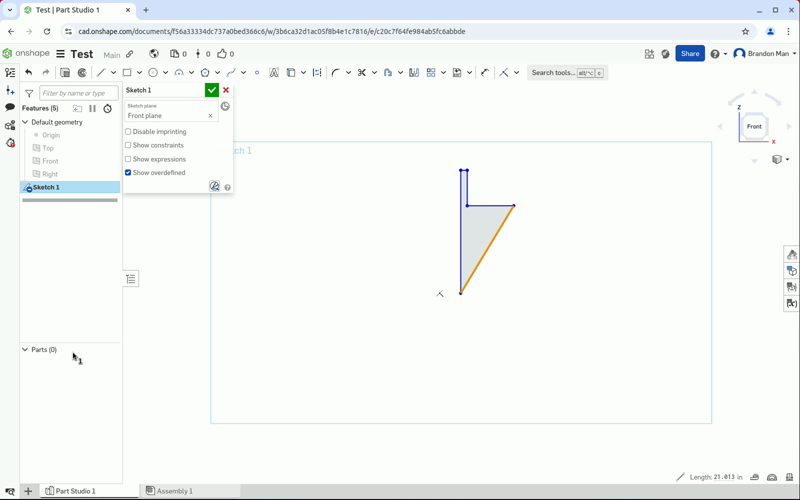
key(shift+y)
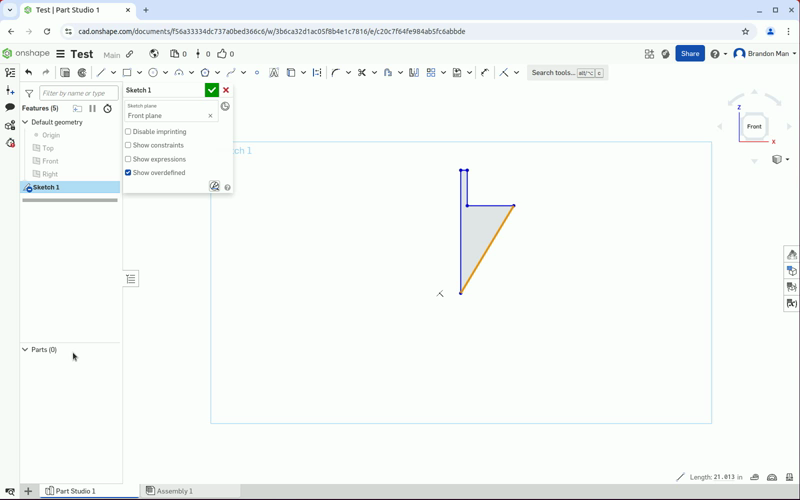
key(shift+e)
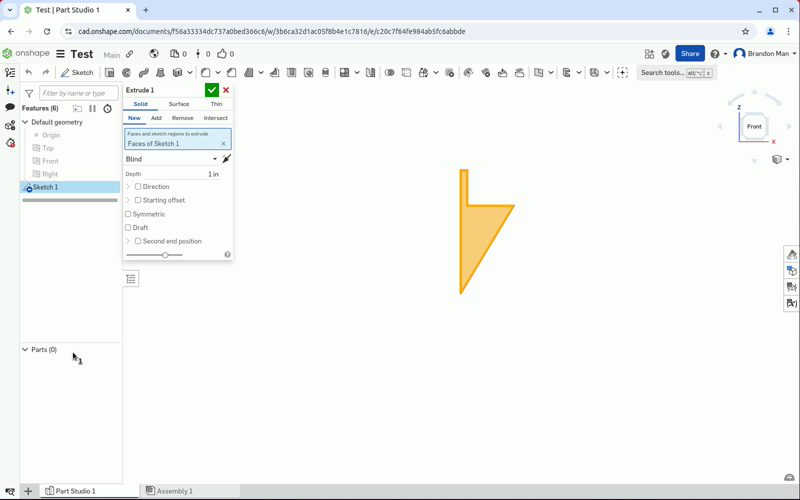
mouse_move(143, 106)
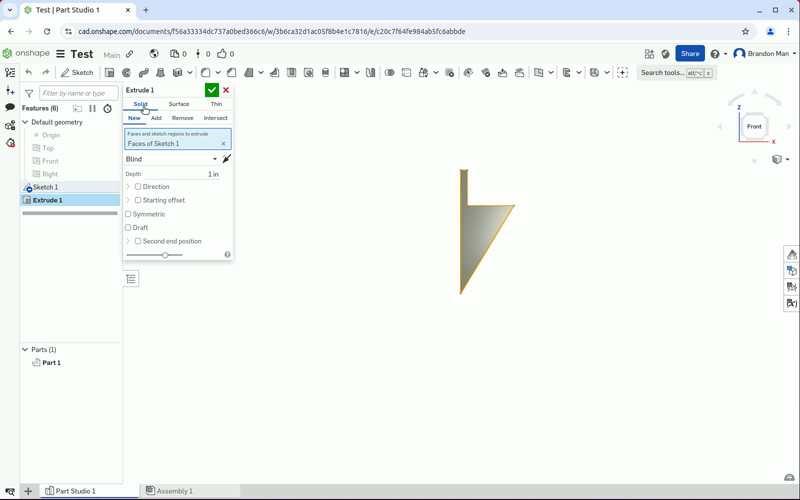
click(143, 106)
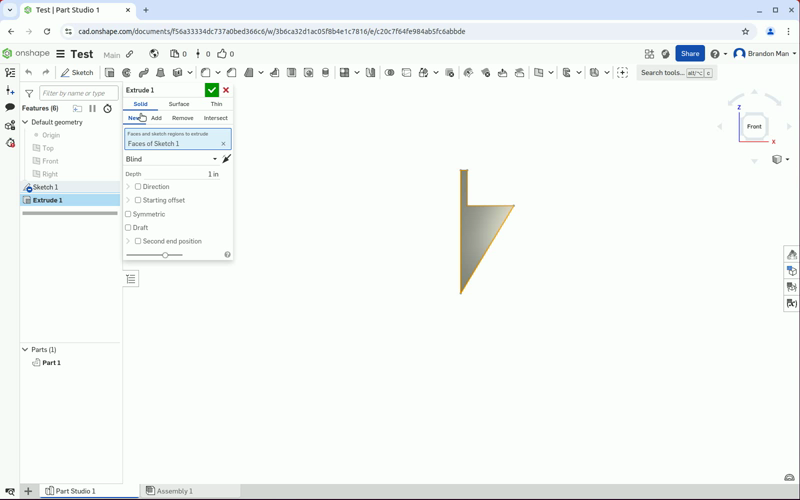
mouse_move(137, 120)
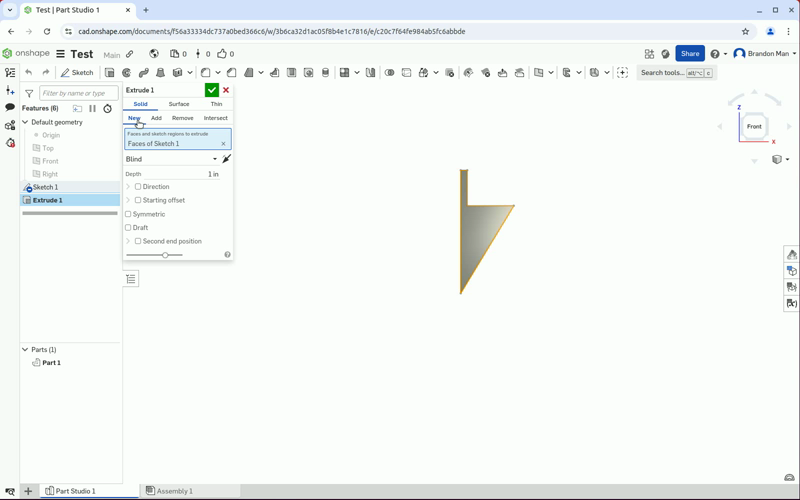
click(137, 120)
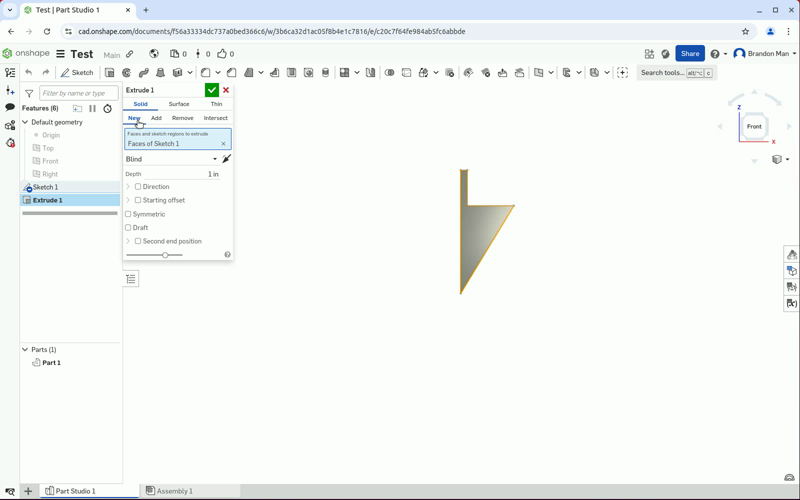
key(tab, 4)
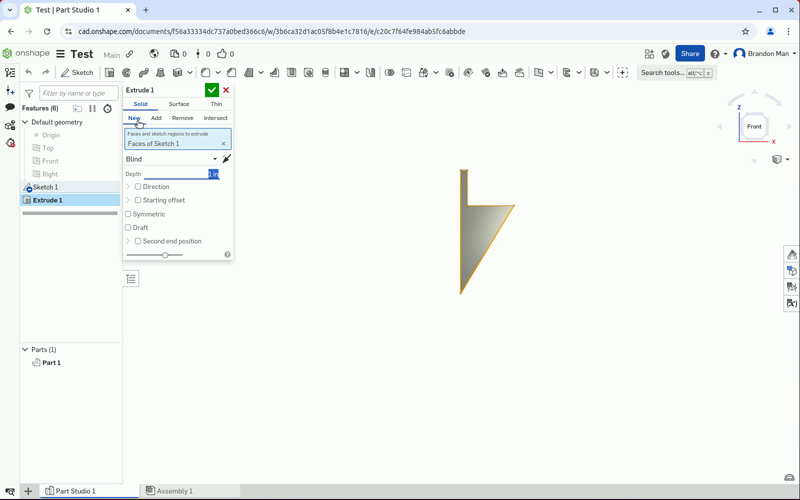
text(2.407)
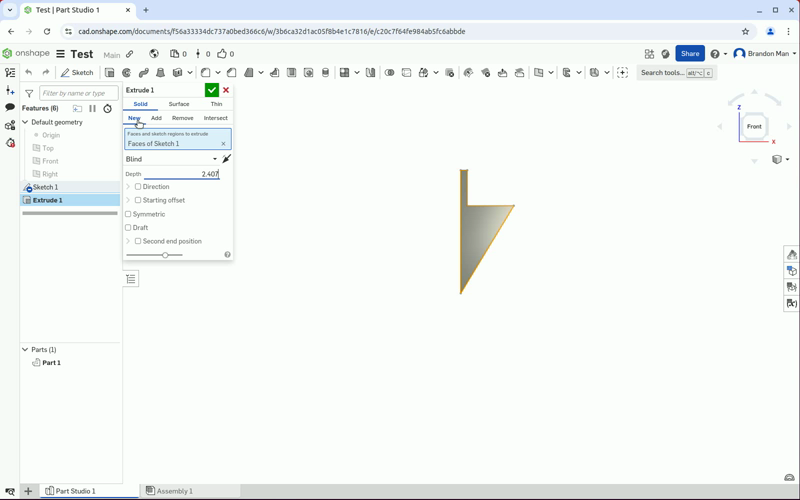
key(enter)
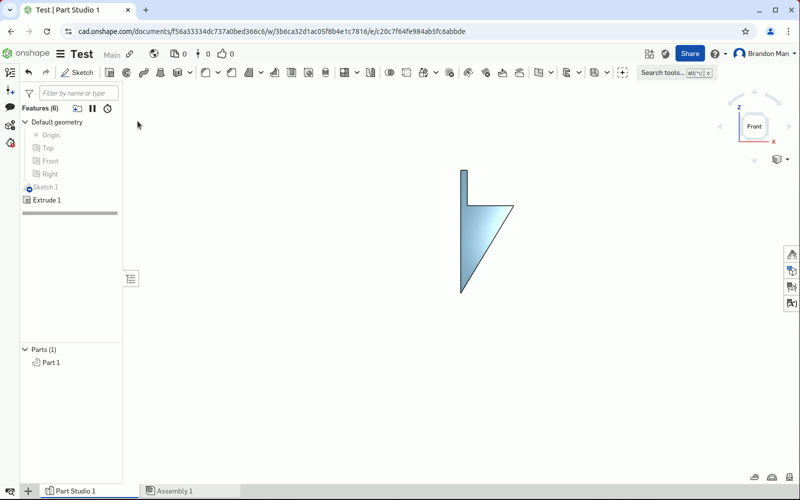
key(shift+h)
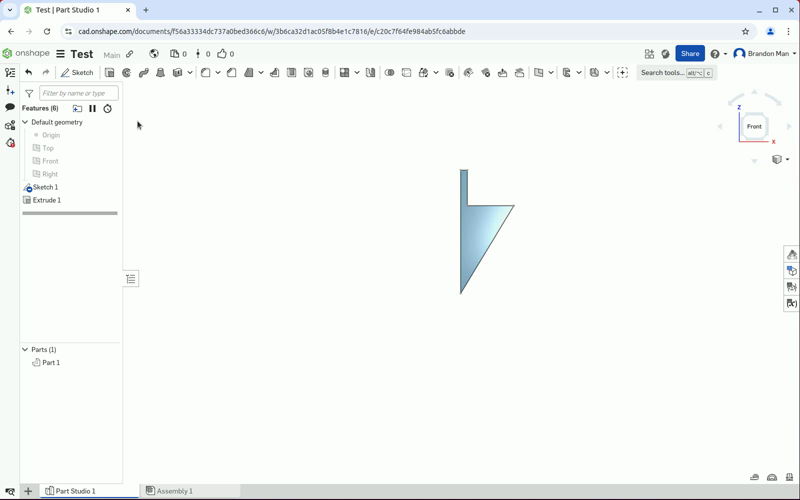
key(shift+h)
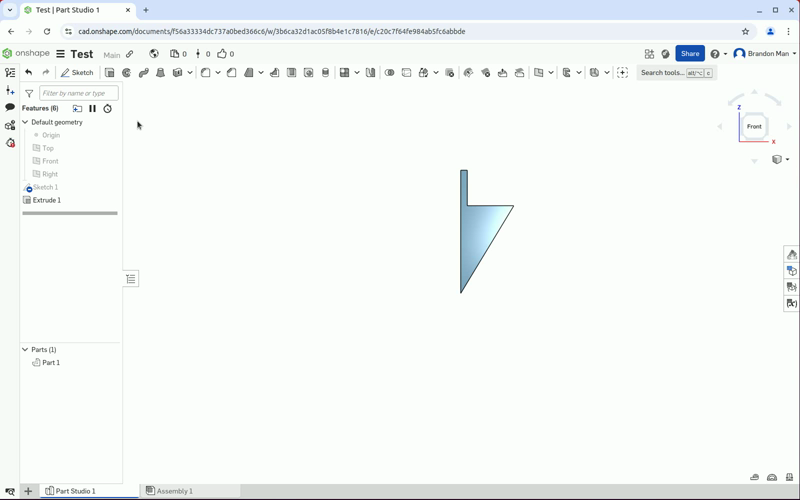
mouse_move(73, 189)
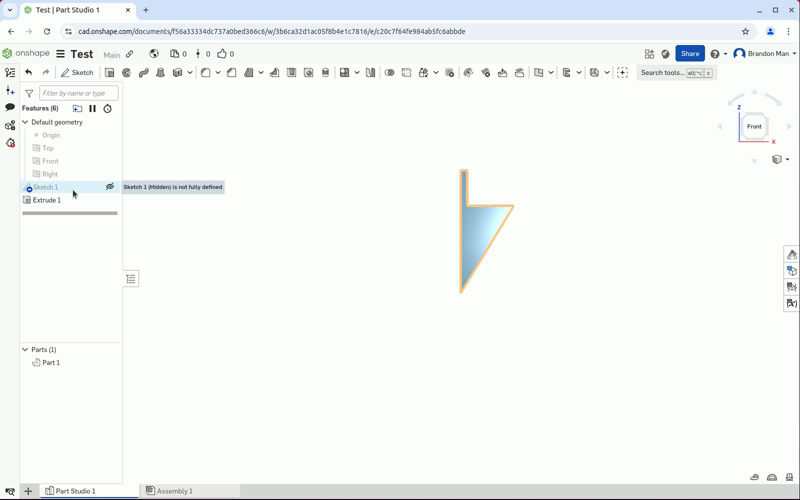
click(73, 189)
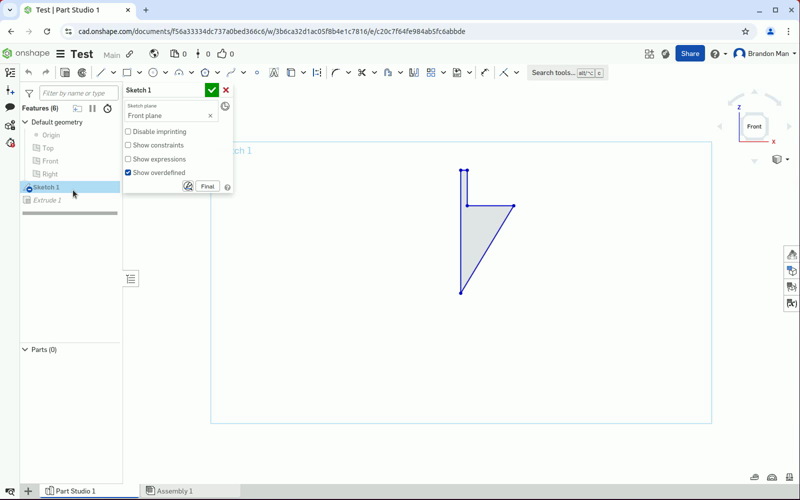
mouse_move(229, 92)
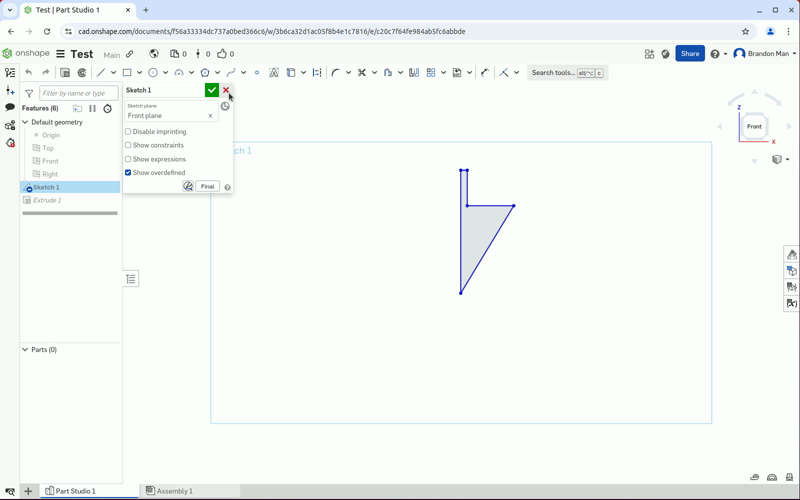
click(229, 92)
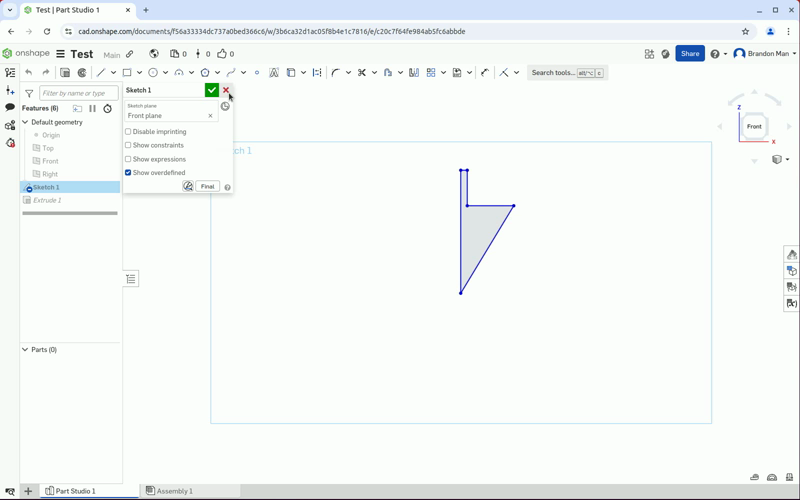
key(shift+s)
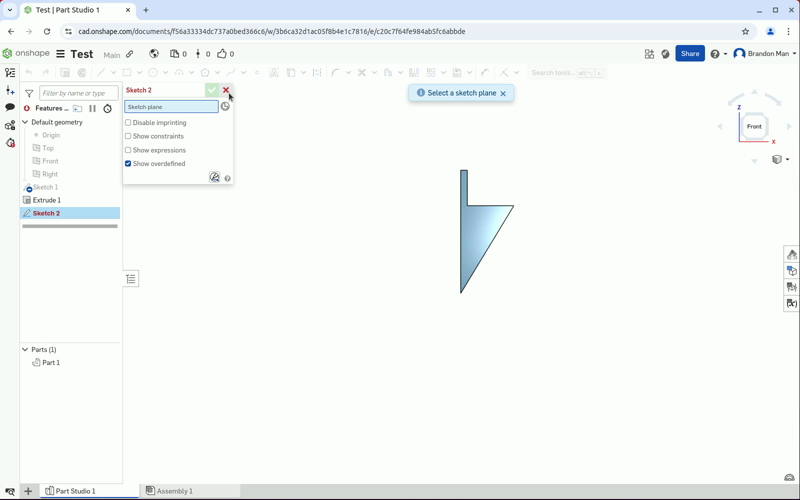
mouse_move(73, 163)
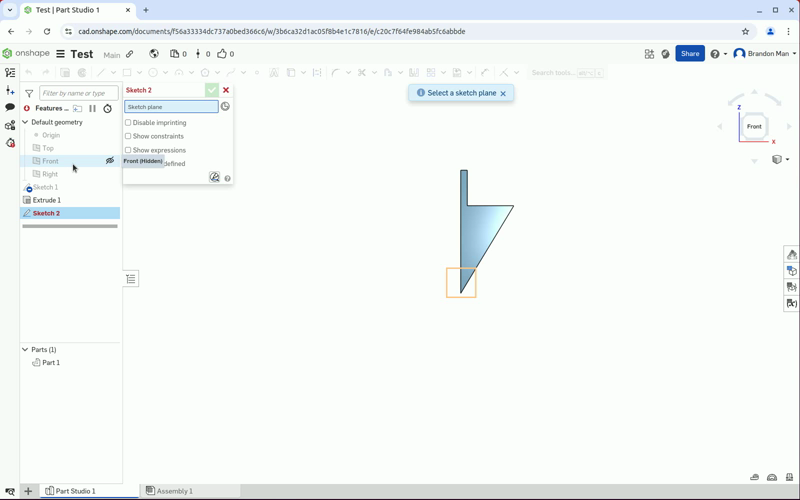
click(73, 163)
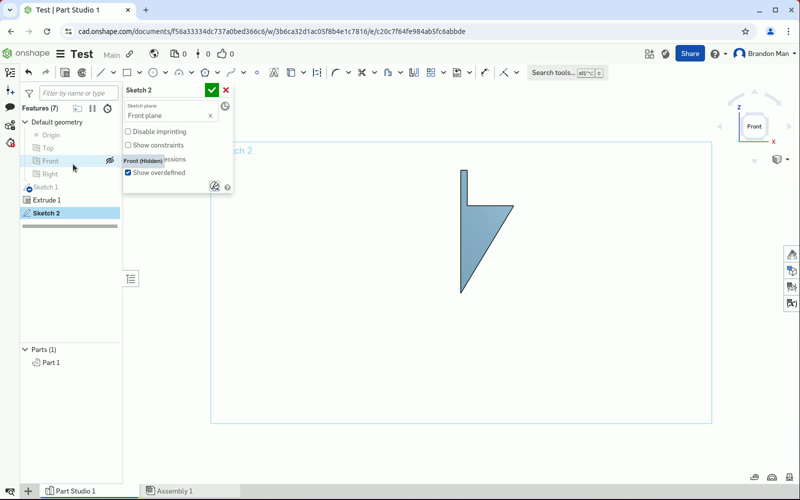
mouse_move(73, 352)
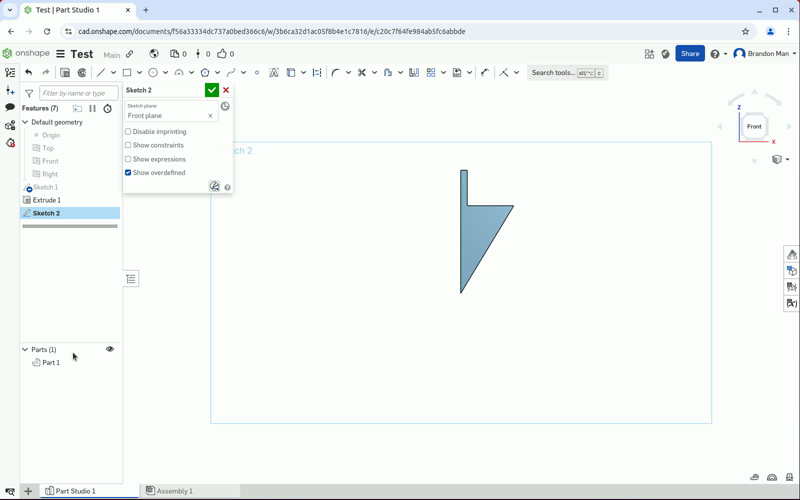
key(y)
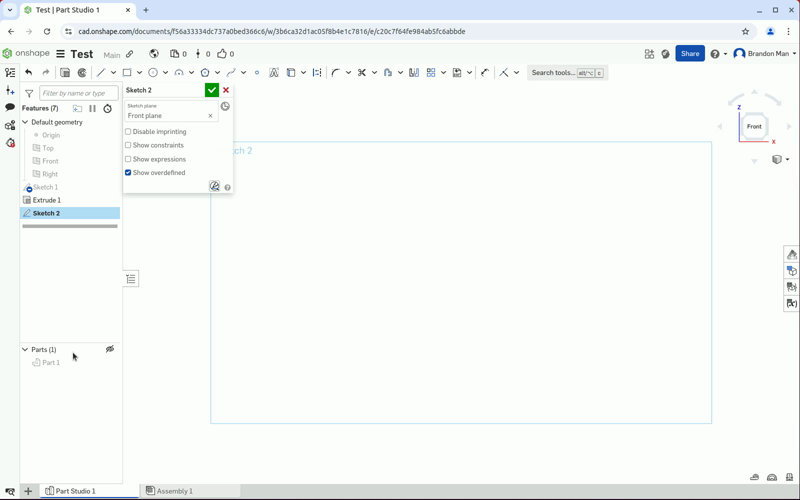
key(l)
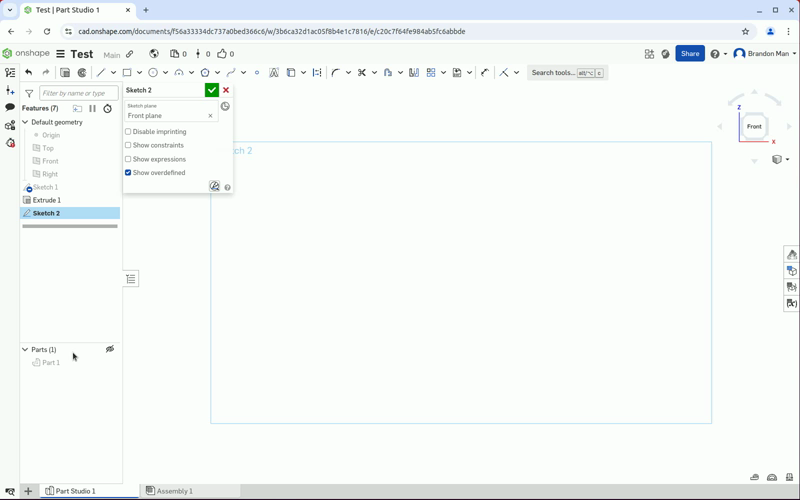
key_down(shift)
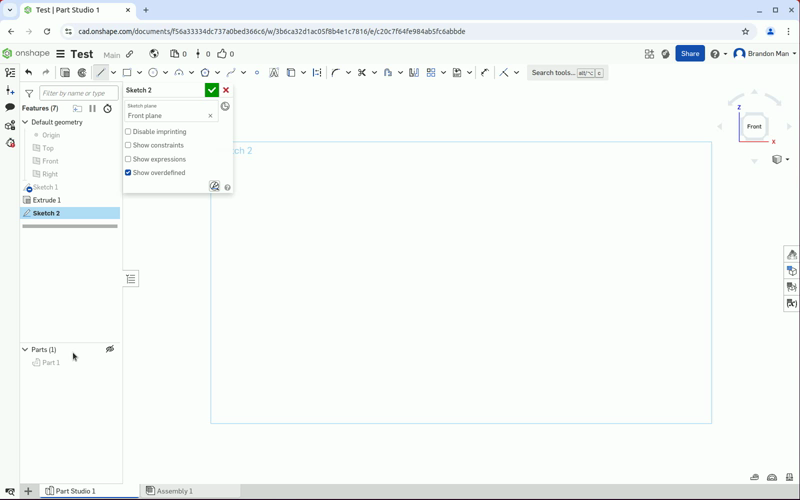
mouse_move(407, 205)
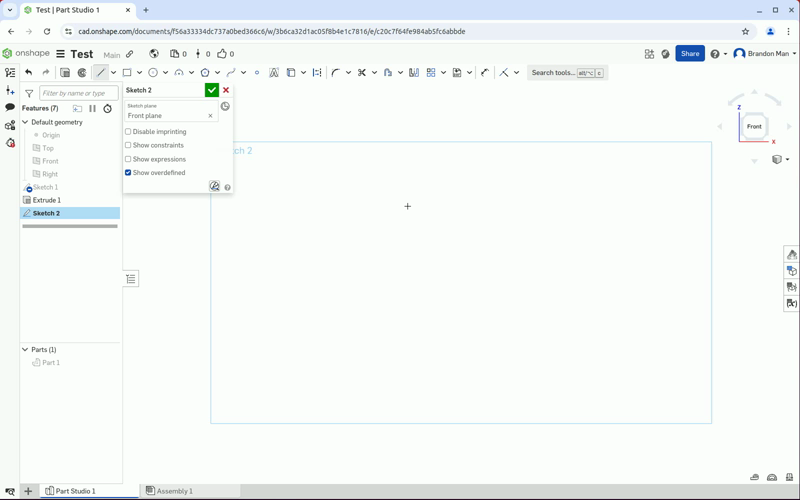
click(407, 205)
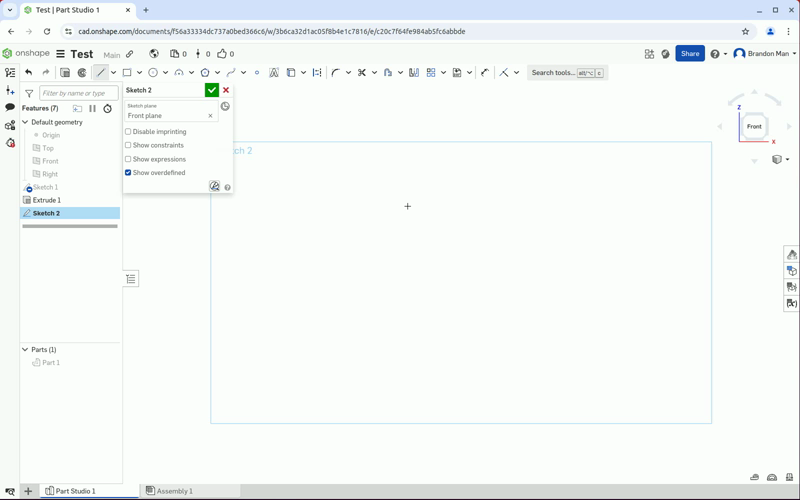
key_up(shift)
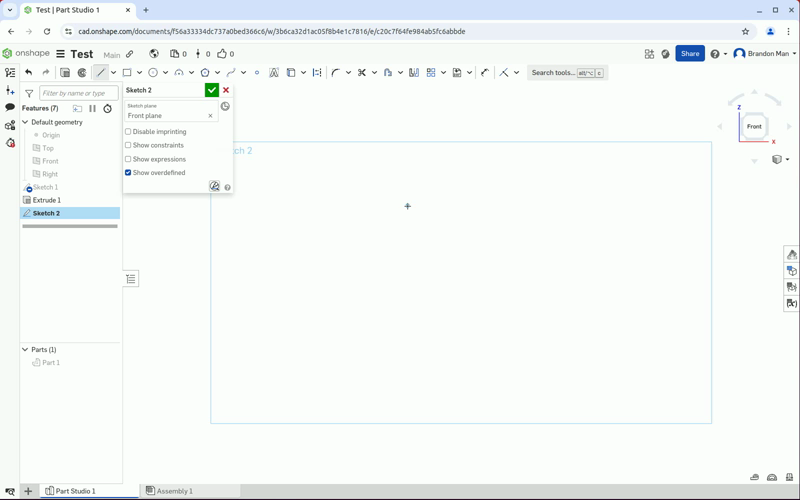
key_down(shift)
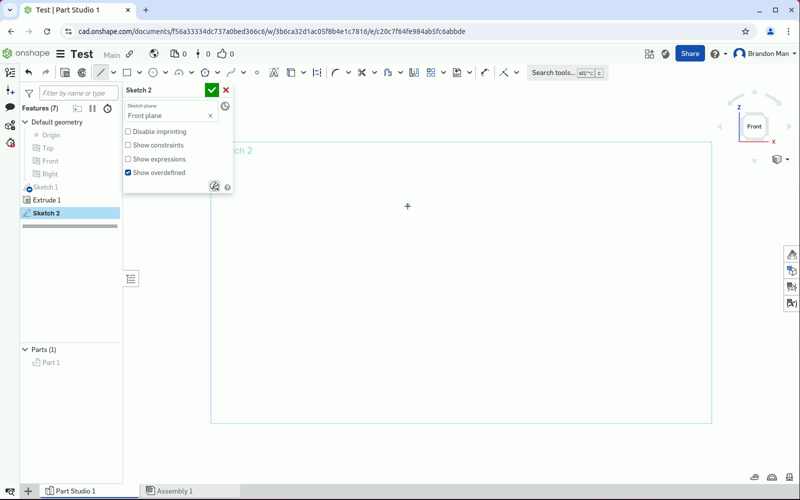
mouse_move(460, 293)
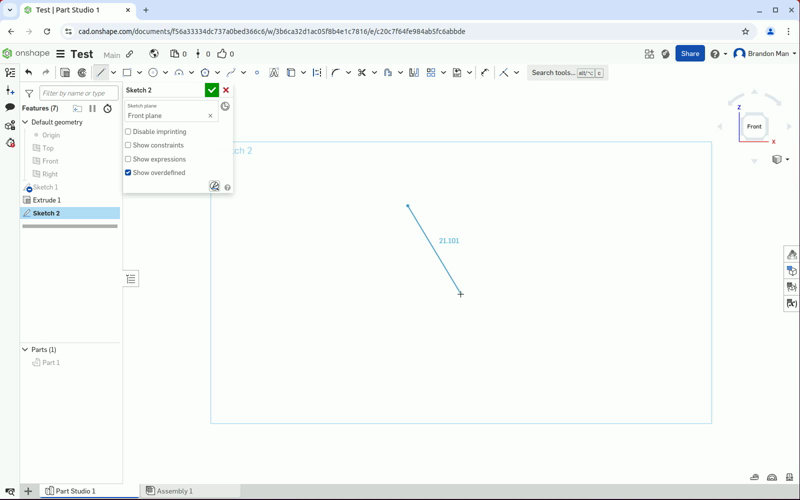
click(460, 293)
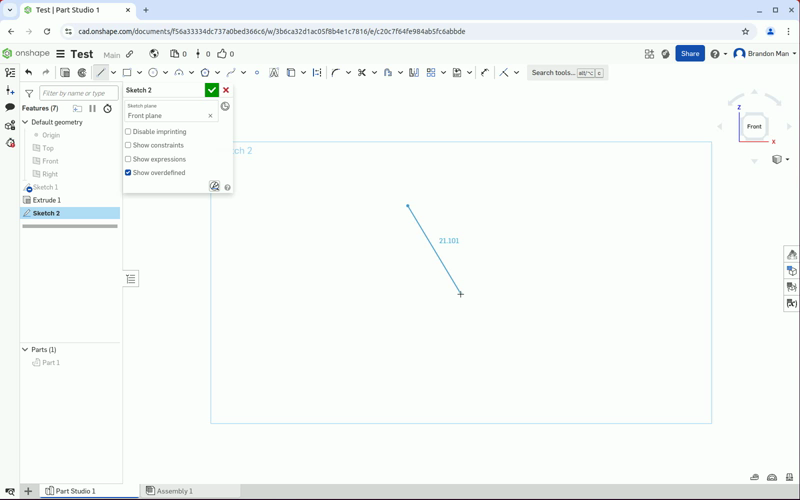
key_up(shift)
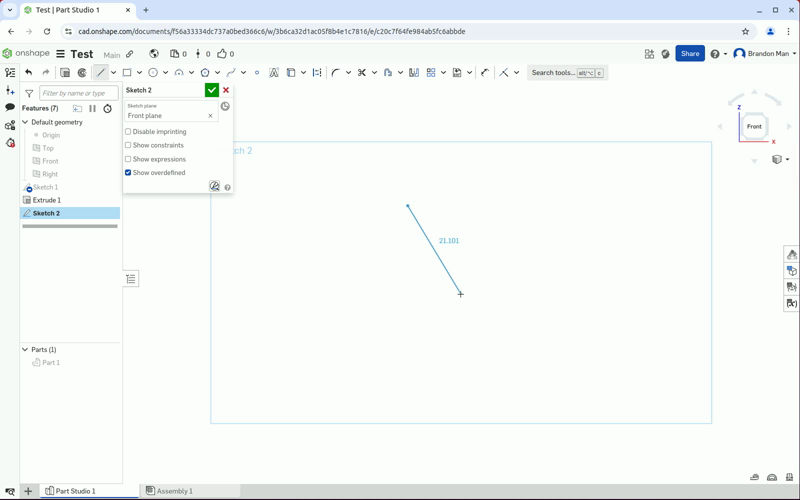
key_down(shift)
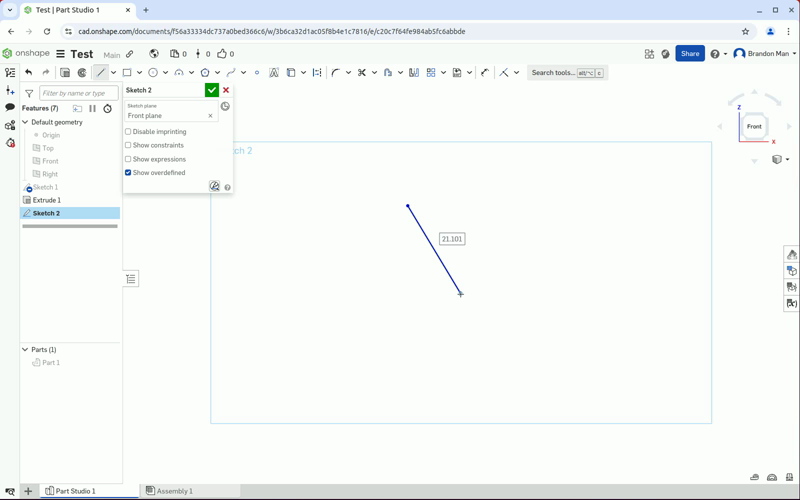
mouse_move(460, 171)
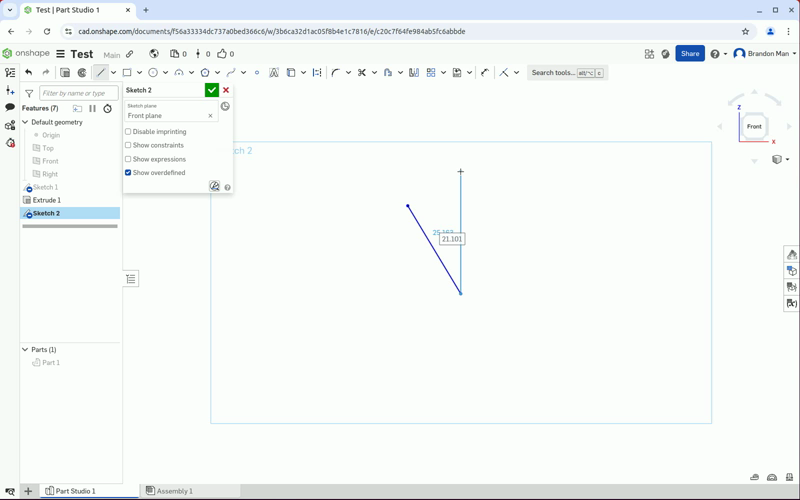
click(460, 171)
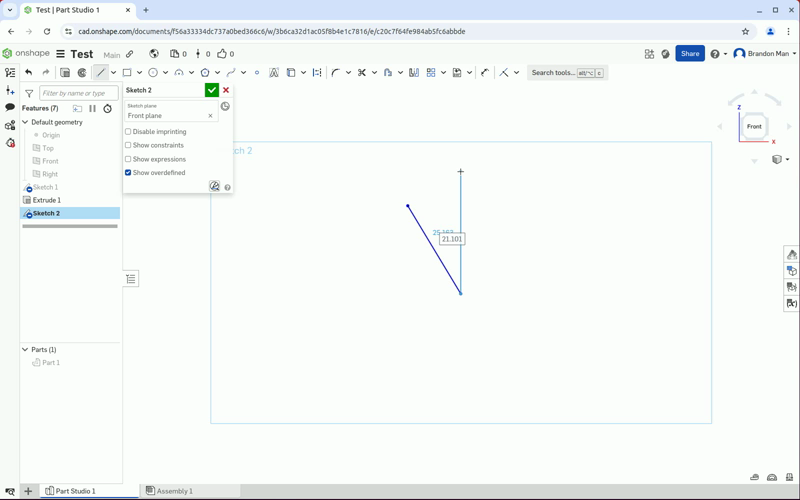
key_up(shift)
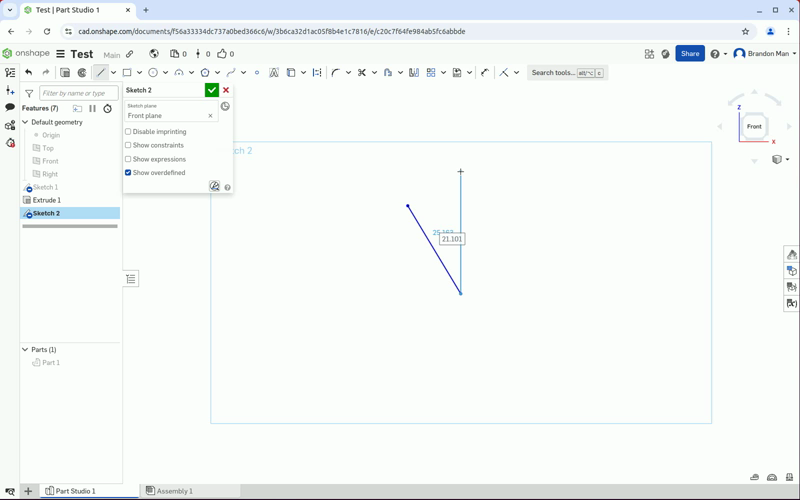
key_down(shift)
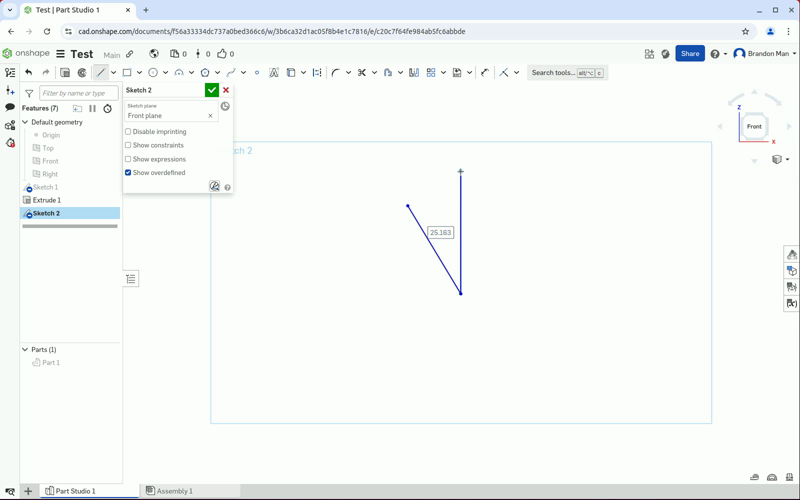
mouse_move(490, 171)
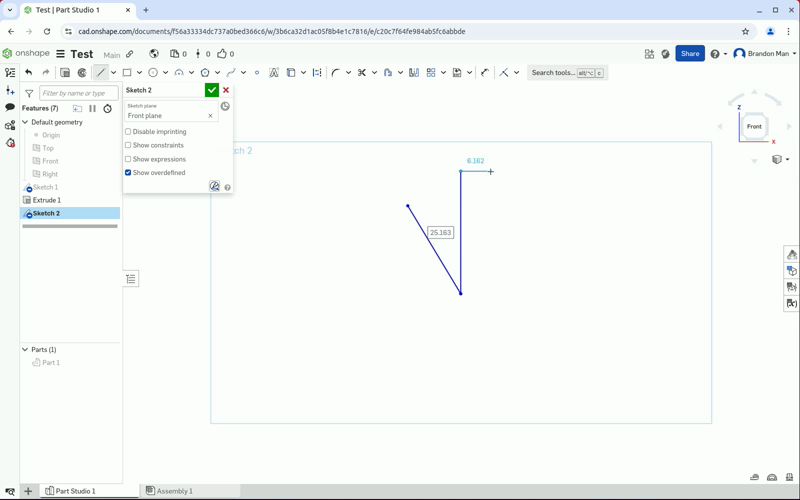
mouse_move(453, 171)
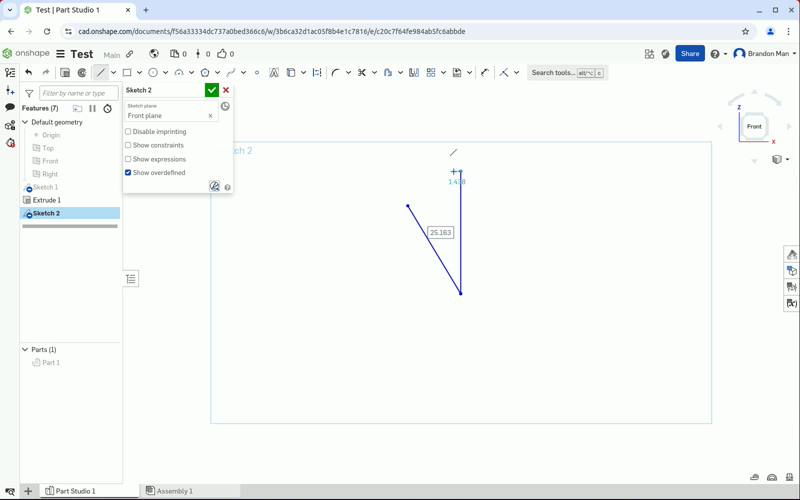
scroll(6)
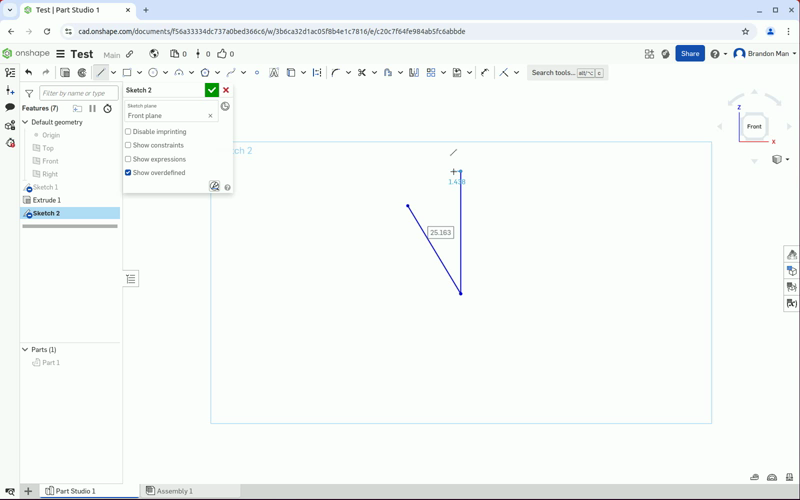
scroll(6)
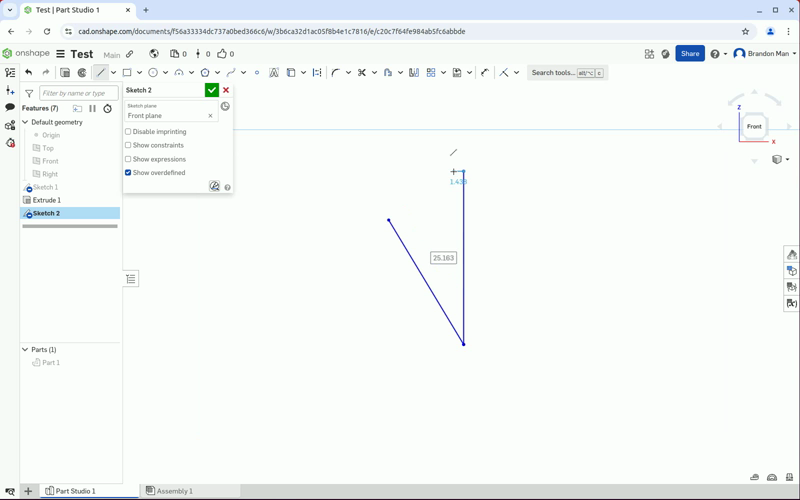
scroll(6)
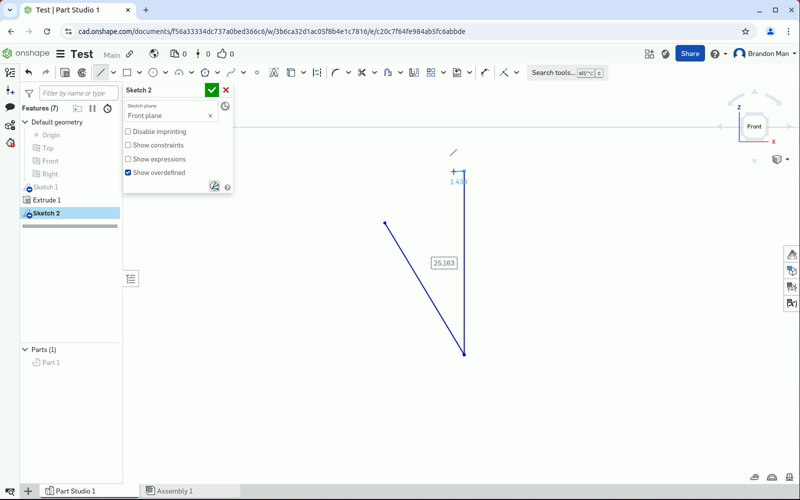
scroll(6)
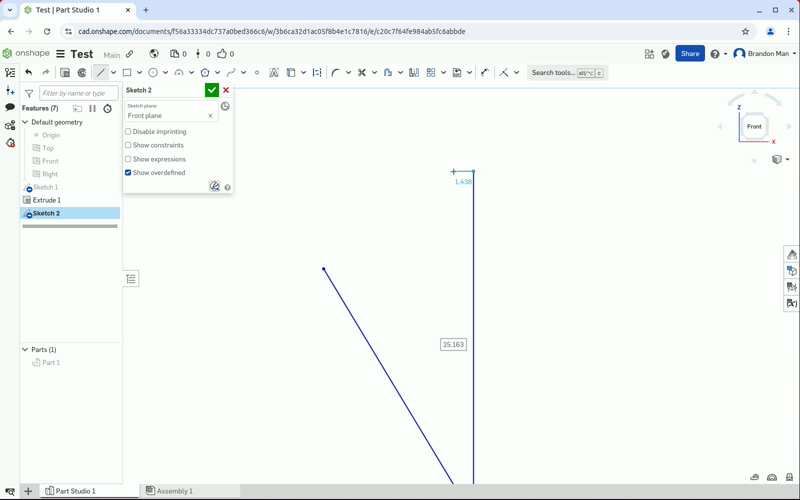
scroll(6)
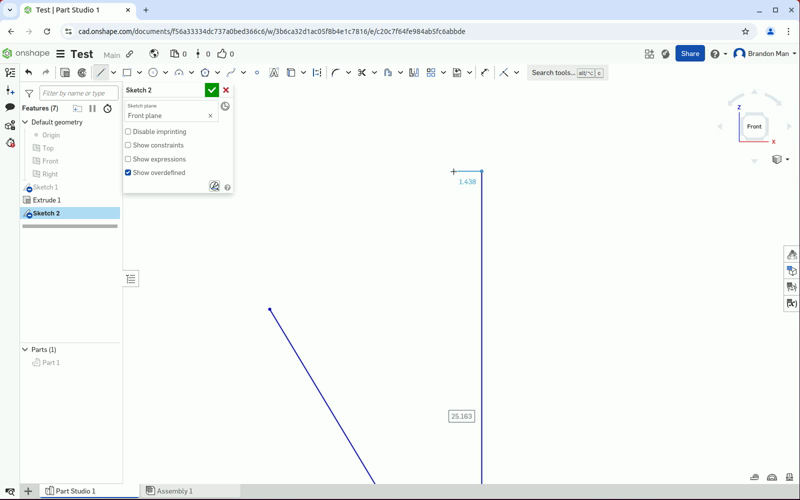
scroll(6)
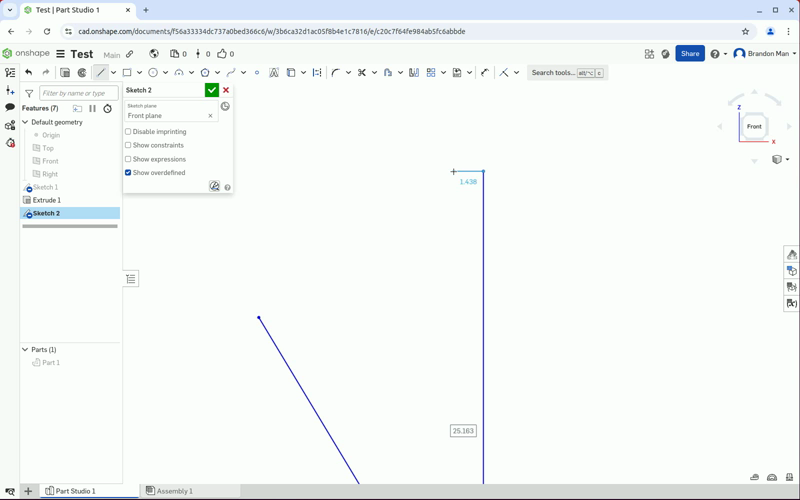
scroll(6)
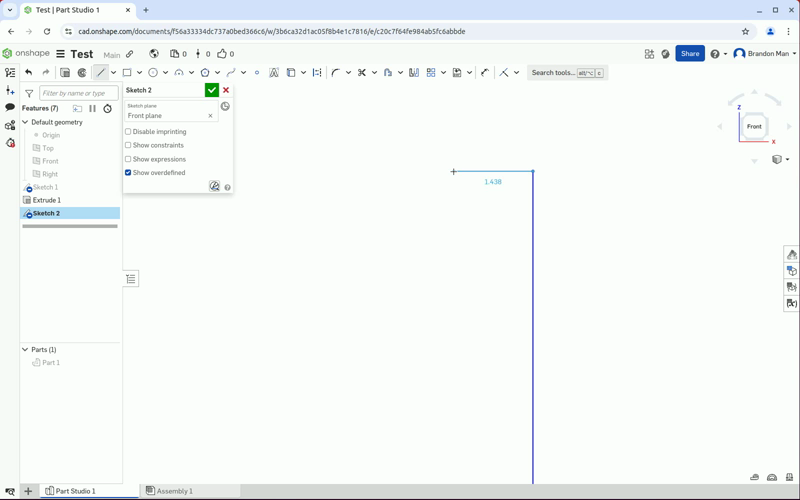
click(453, 171)
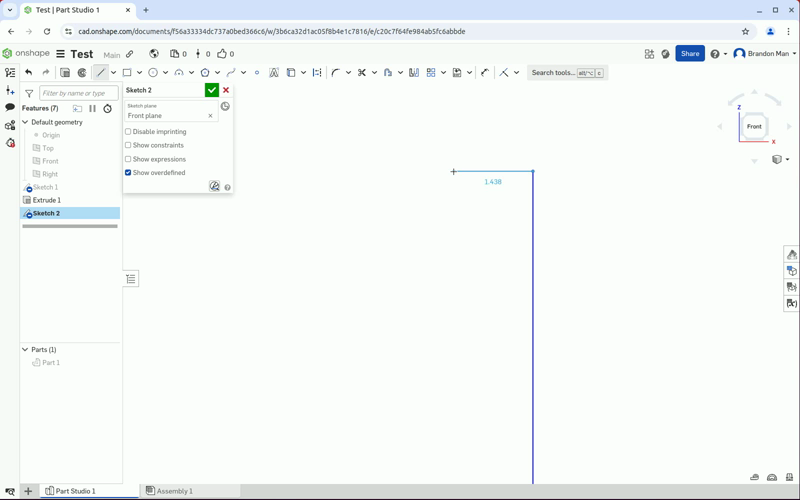
scroll(-6)
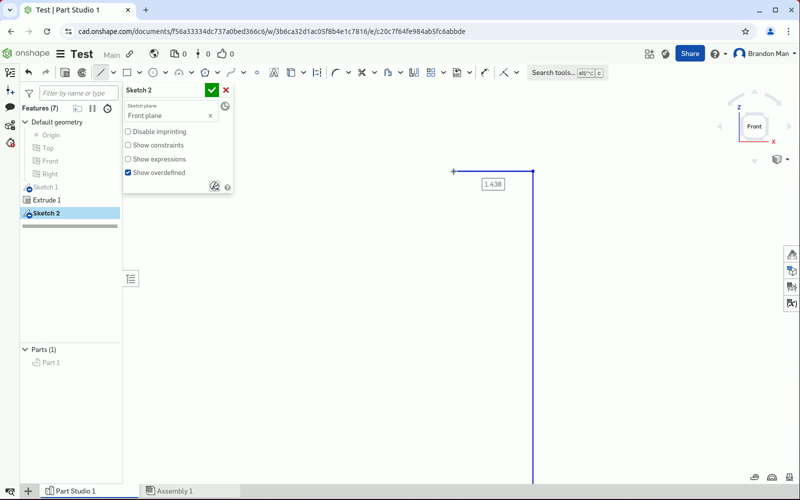
scroll(-6)
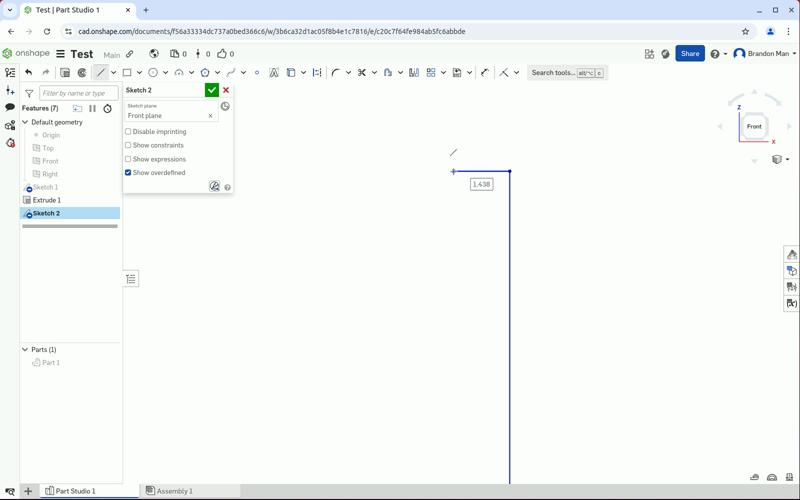
scroll(-6)
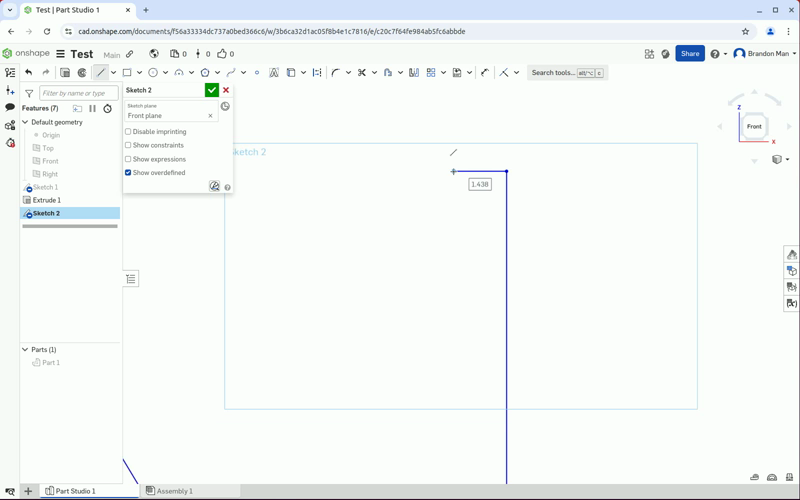
scroll(-6)
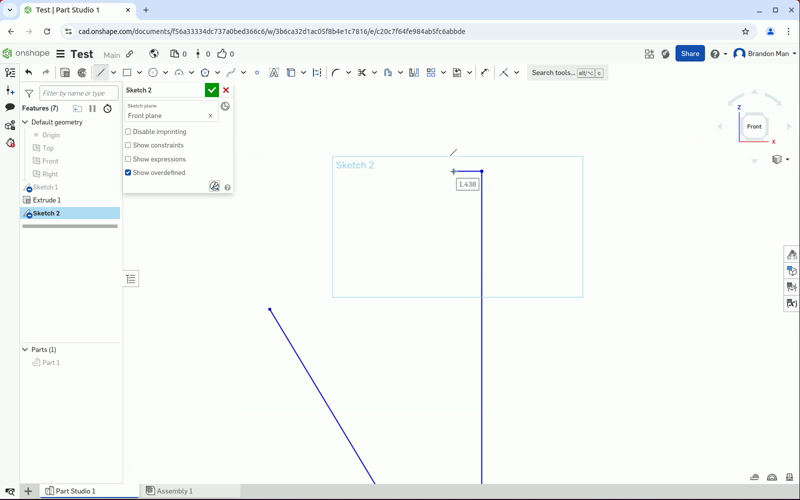
scroll(-6)
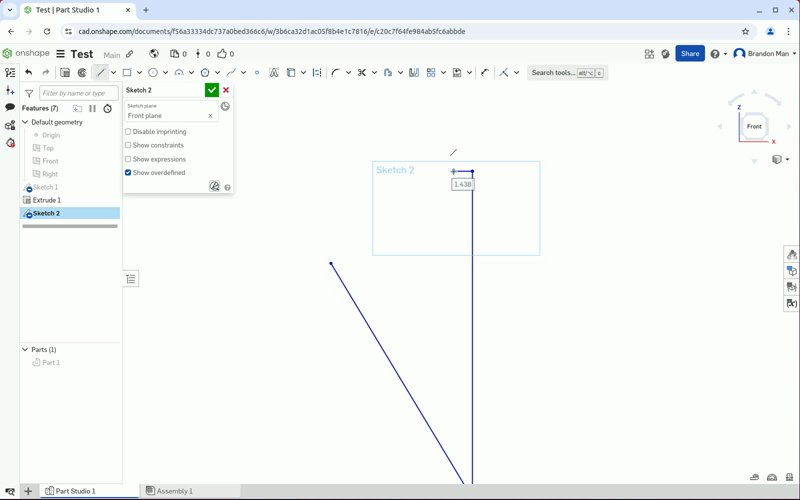
scroll(-6)
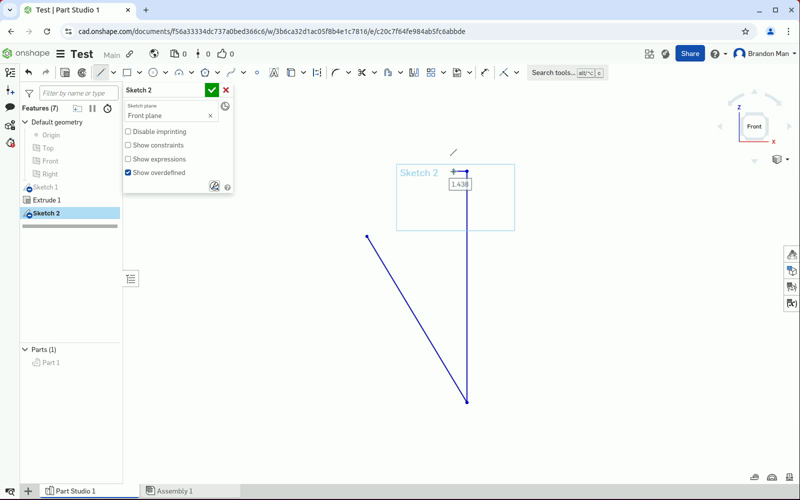
scroll(-6)
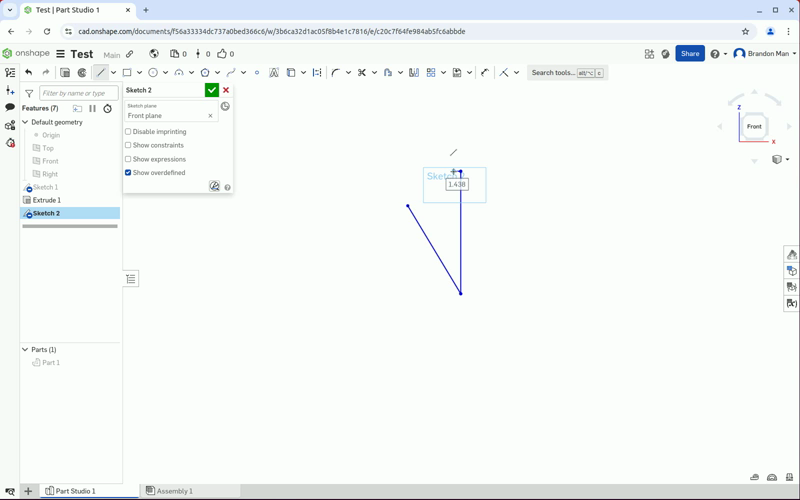
key_up(shift)
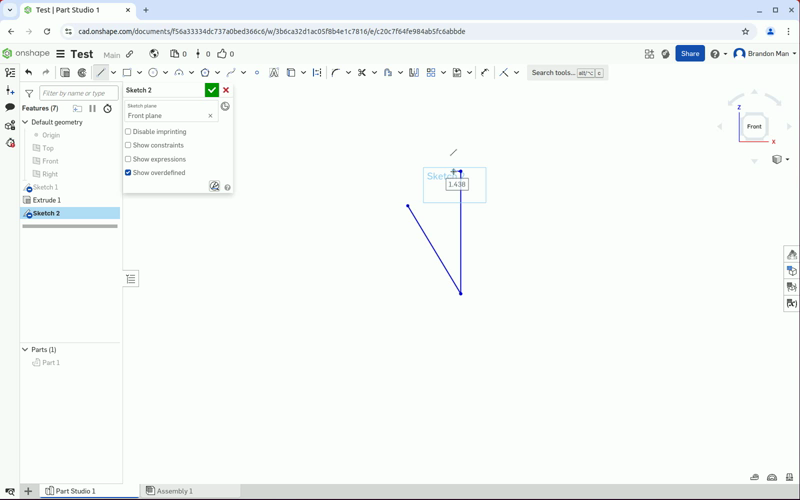
key_down(shift)
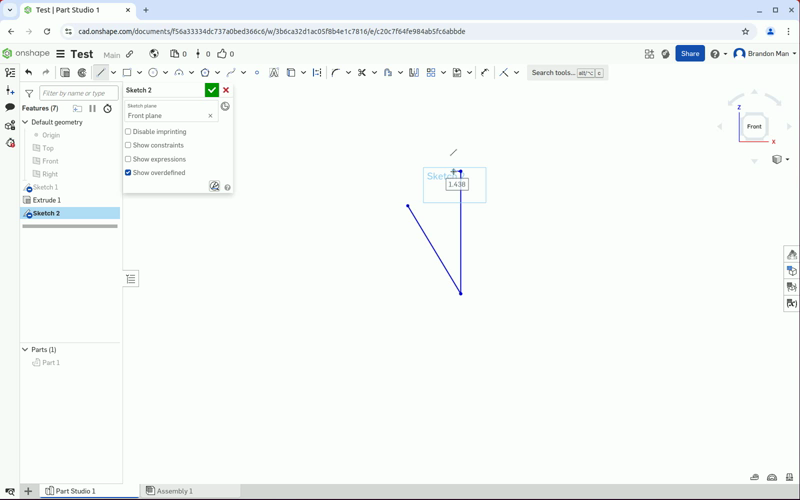
mouse_move(483, 171)
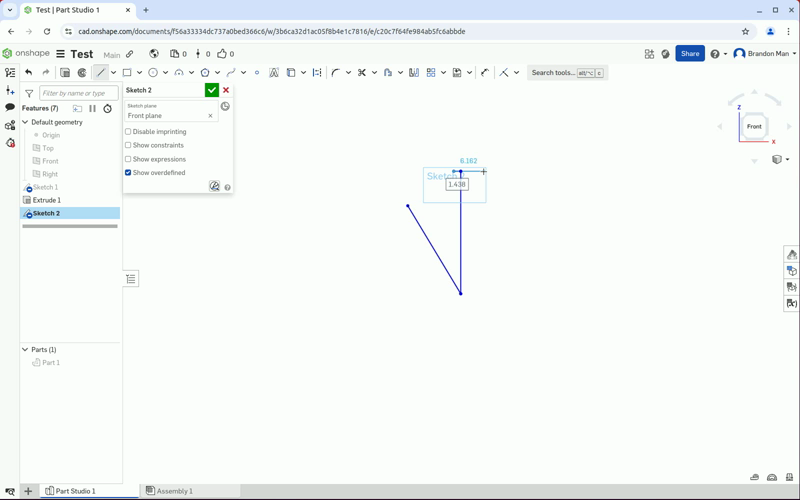
mouse_move(453, 205)
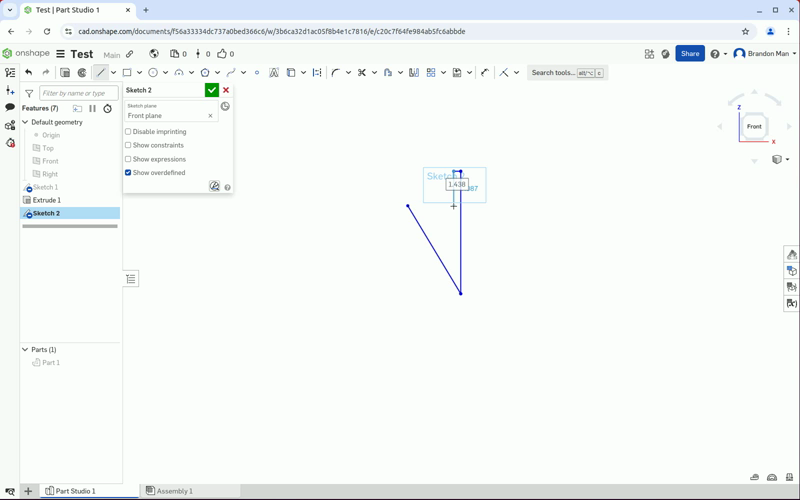
click(453, 205)
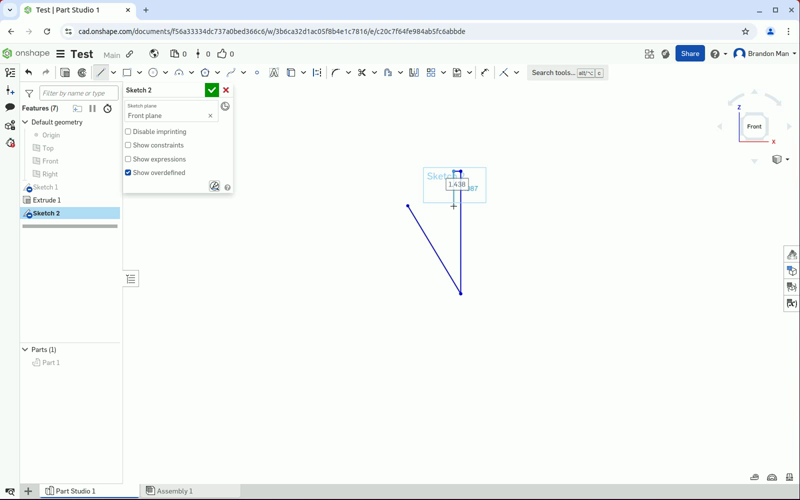
key_up(shift)
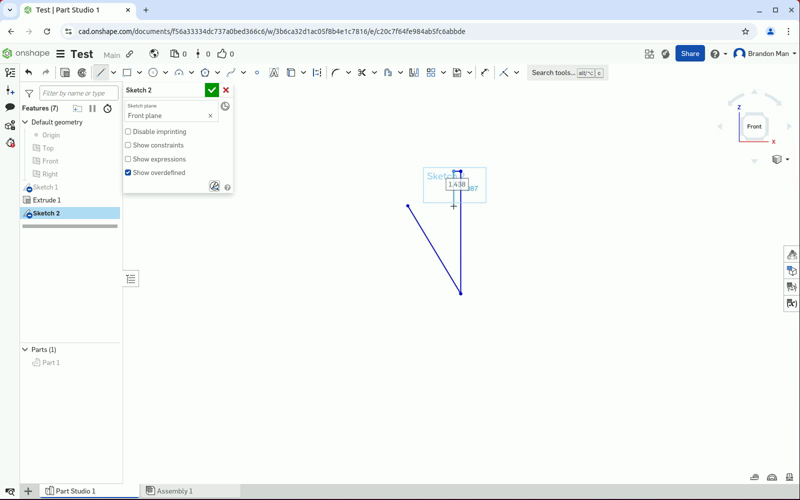
mouse_move(483, 205)
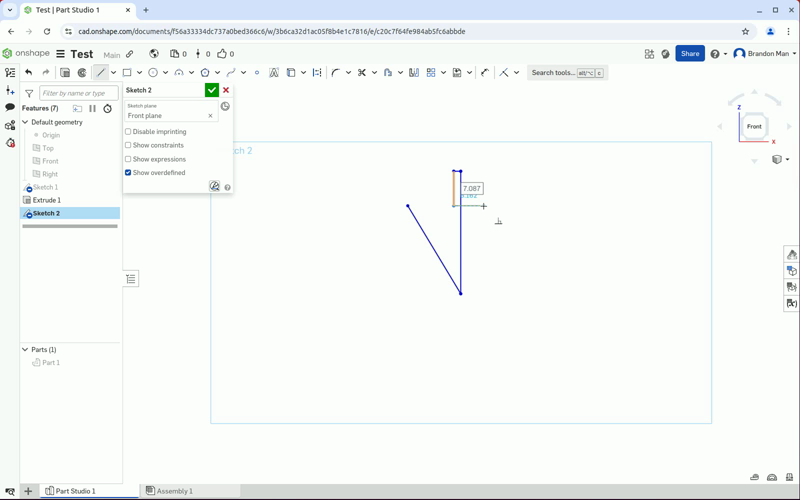
key_down(shift)
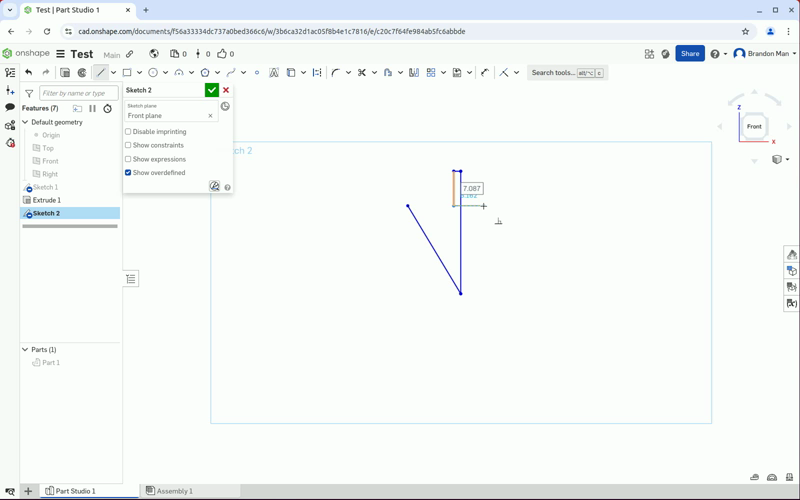
mouse_move(407, 205)
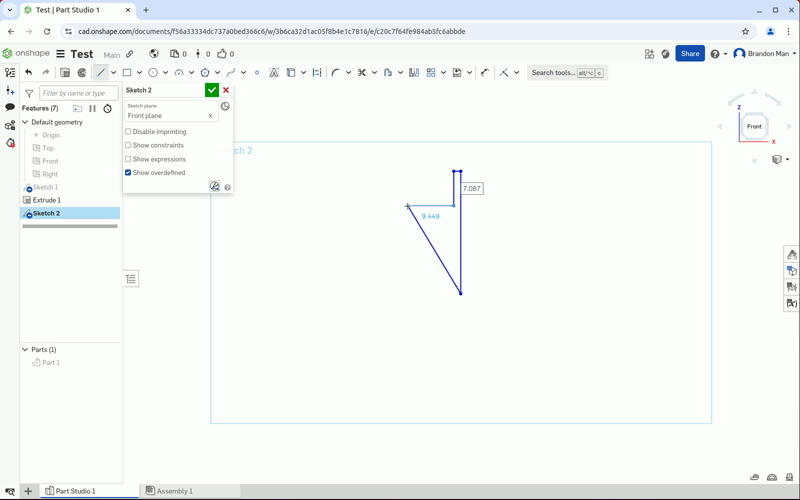
key_up(shift)
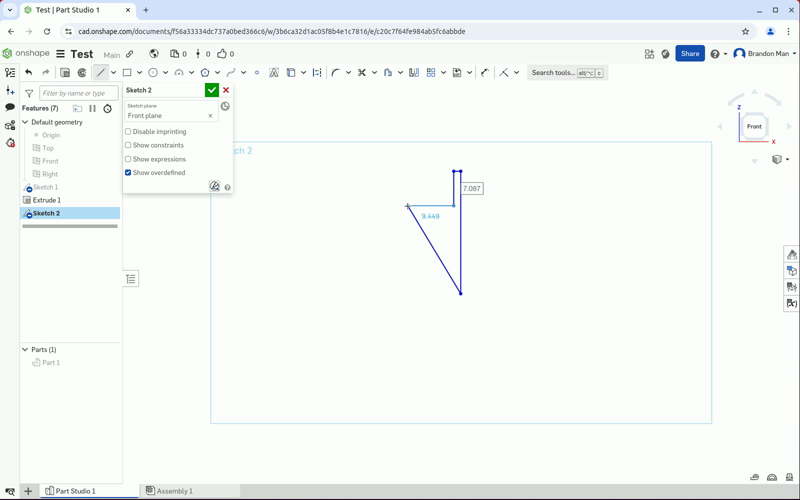
click(407, 205)
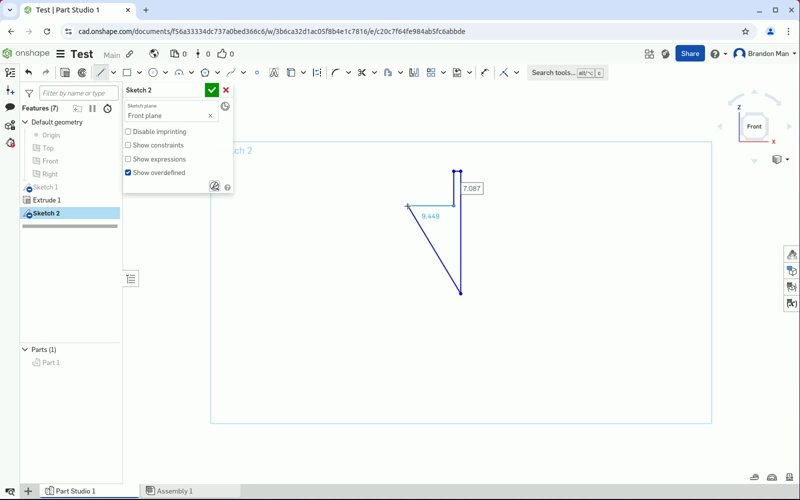
key(esc)
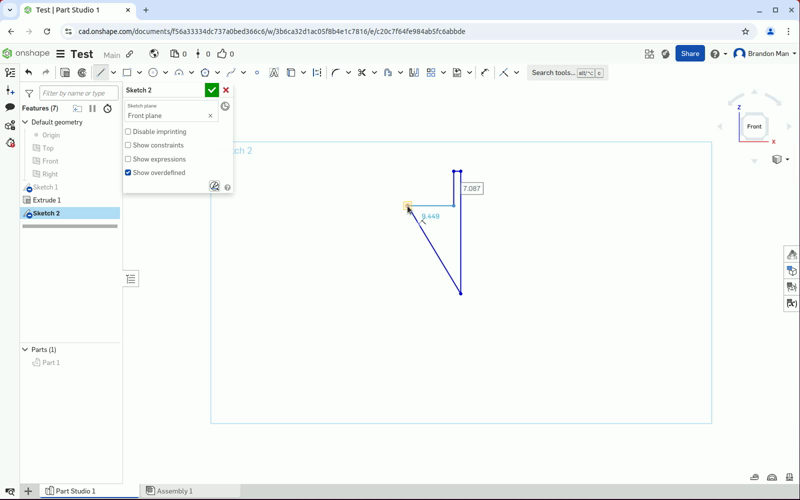
mouse_move(450, 268)
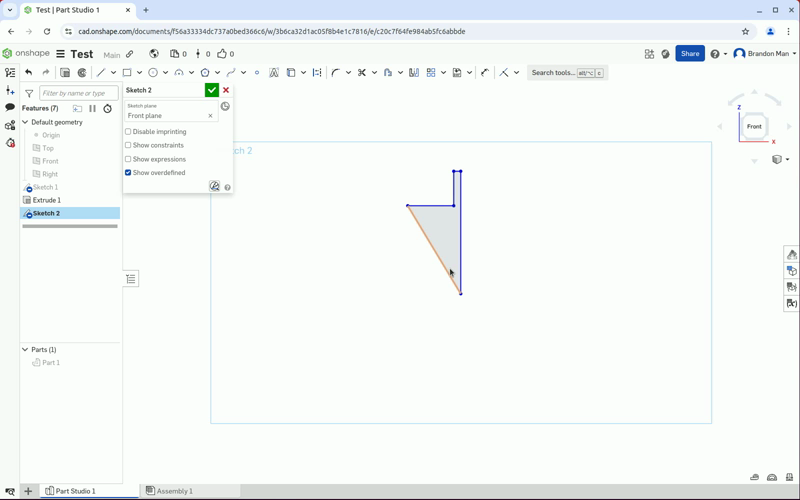
click(450, 268)
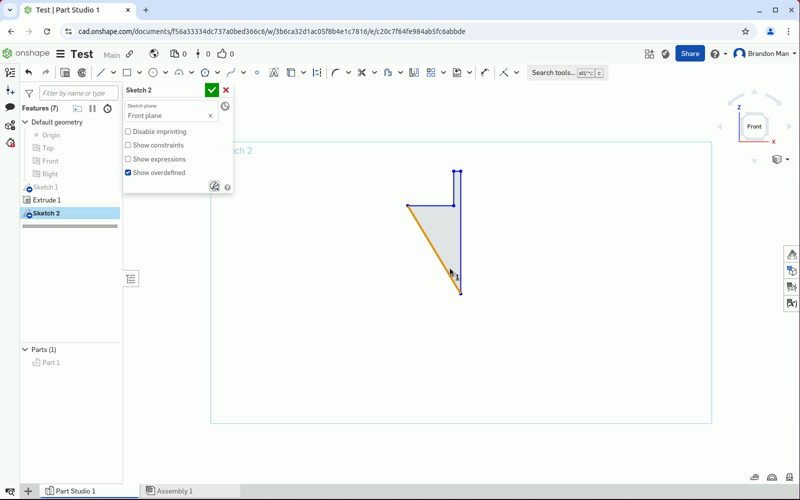
mouse_move(73, 352)
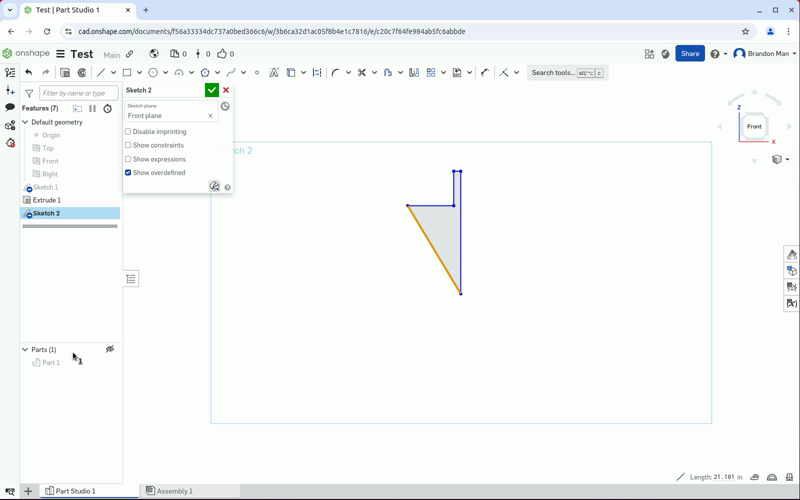
key(shift+y)
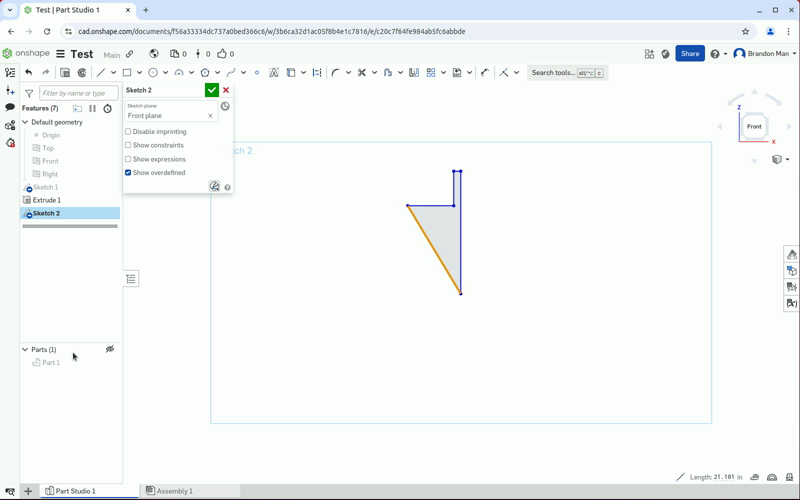
key(shift+e)
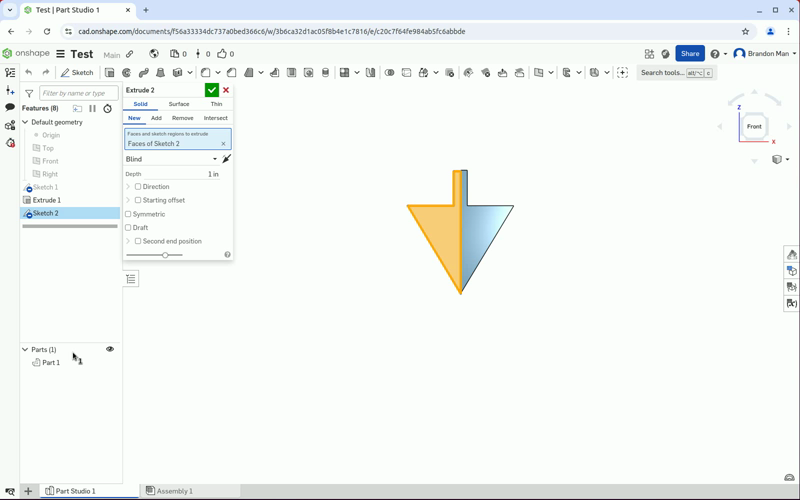
mouse_move(143, 106)
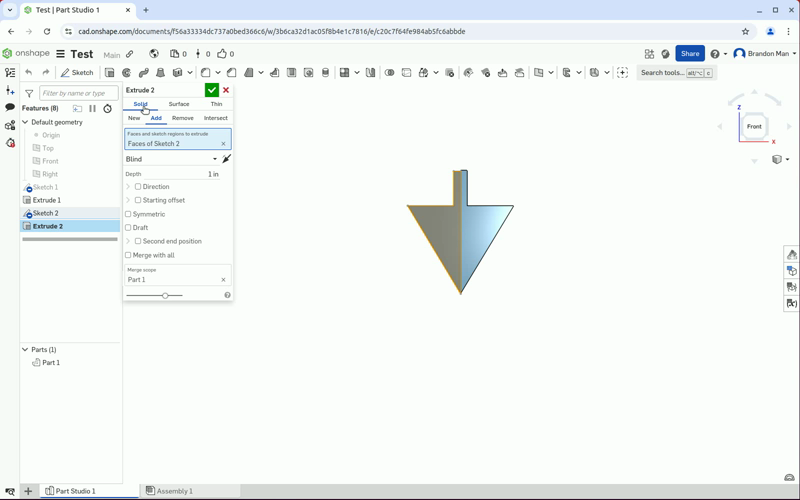
click(143, 106)
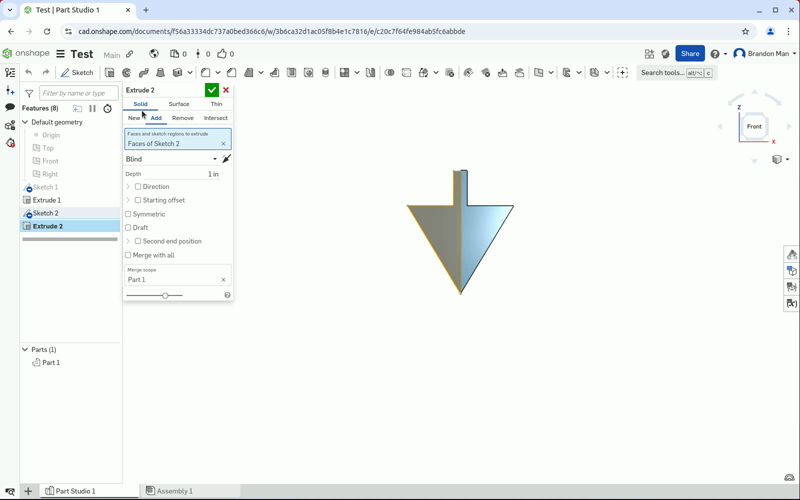
mouse_move(137, 120)
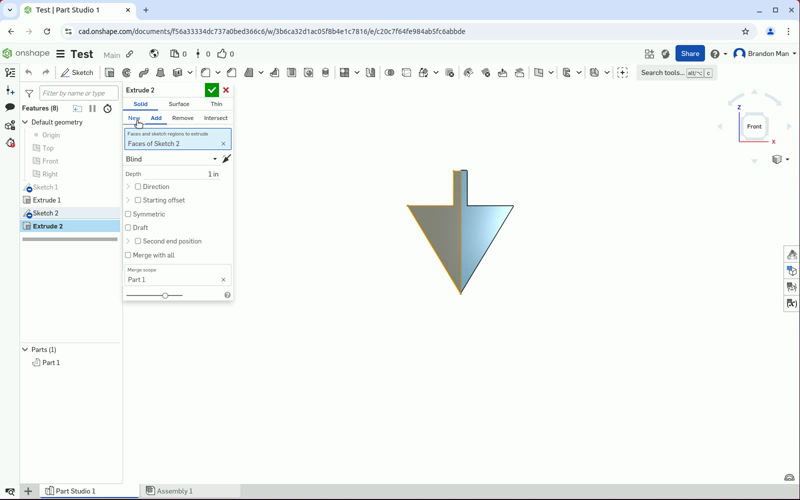
click(137, 120)
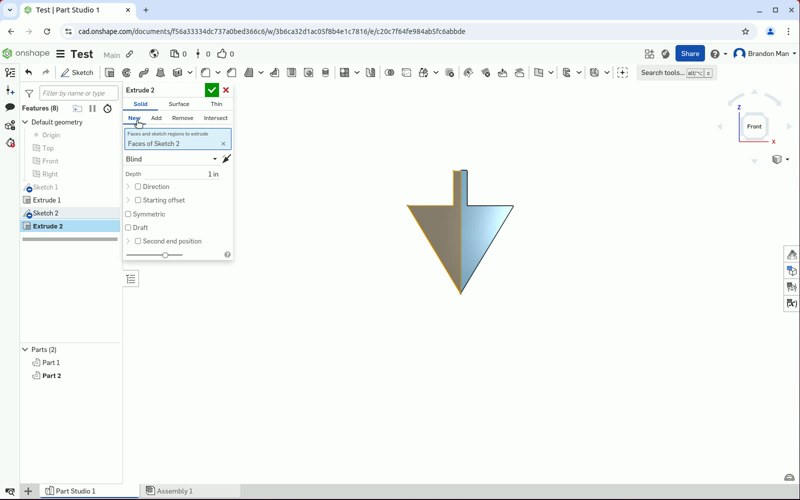
key(tab, 4)
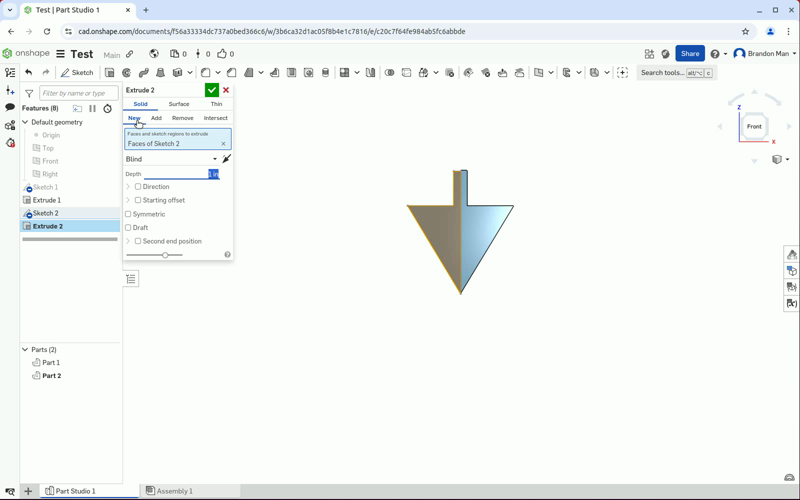
text(2.407)
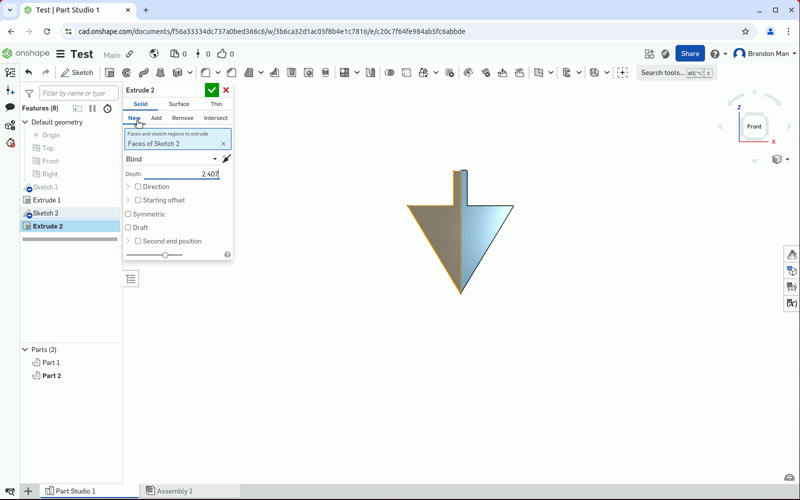
key(enter)
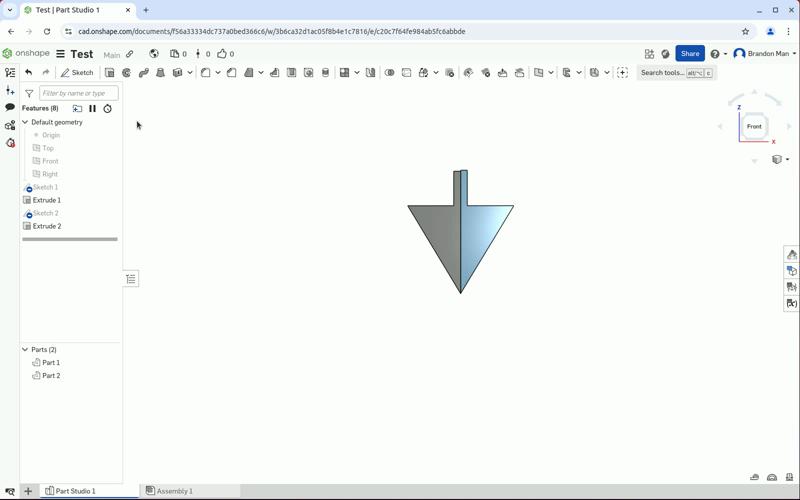
key(shift+h)
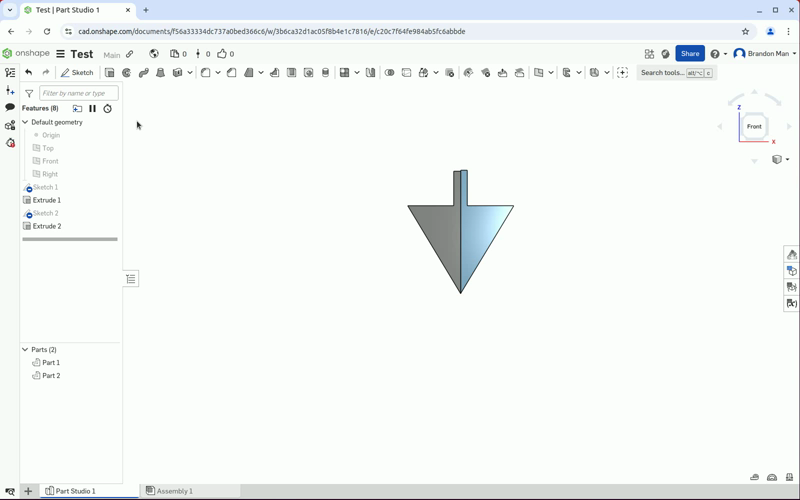
key(shift+h)
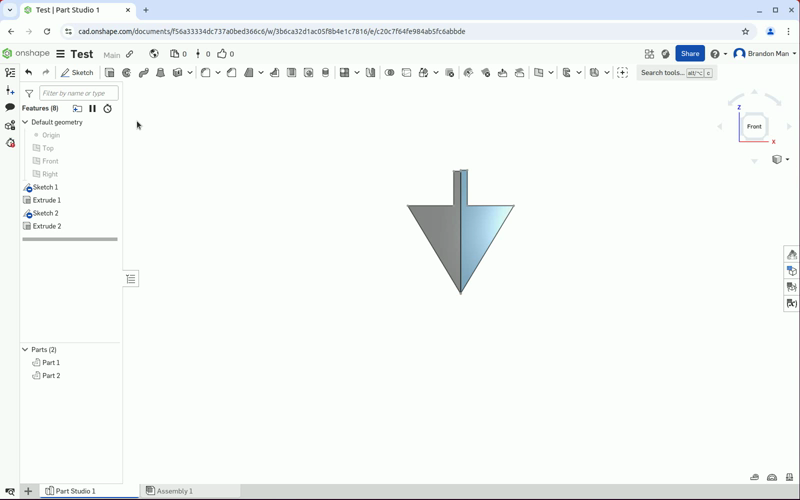
key(shift+7)
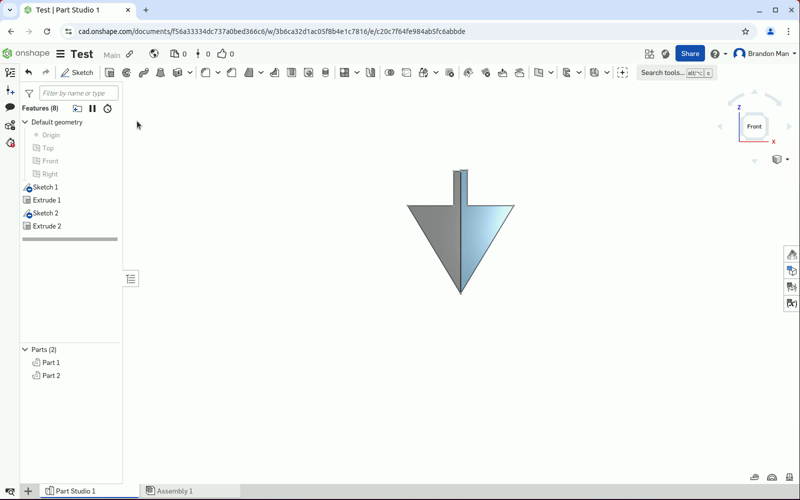
key(left, 2)
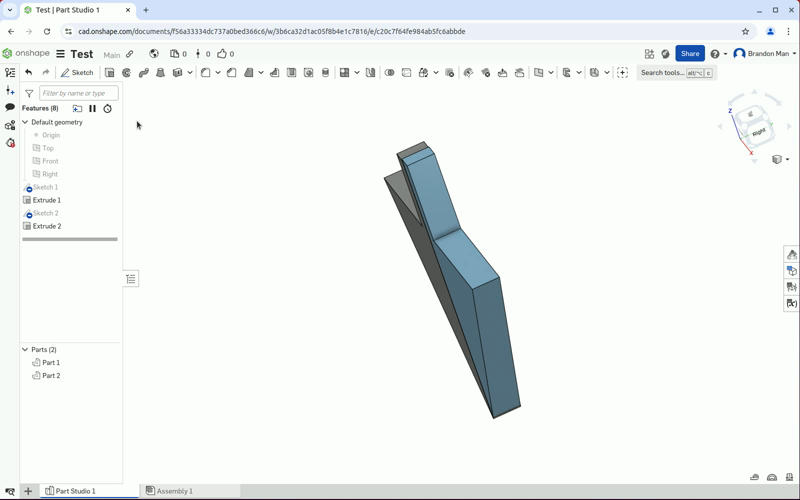
key(down, 2)
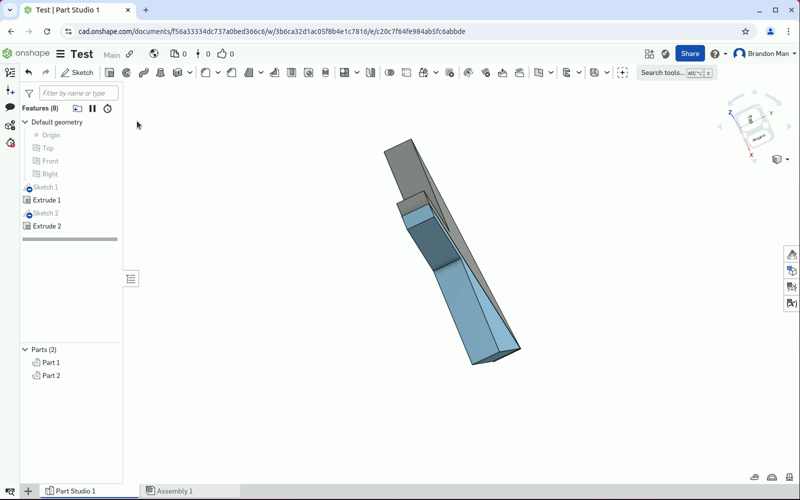
key(up, 2)
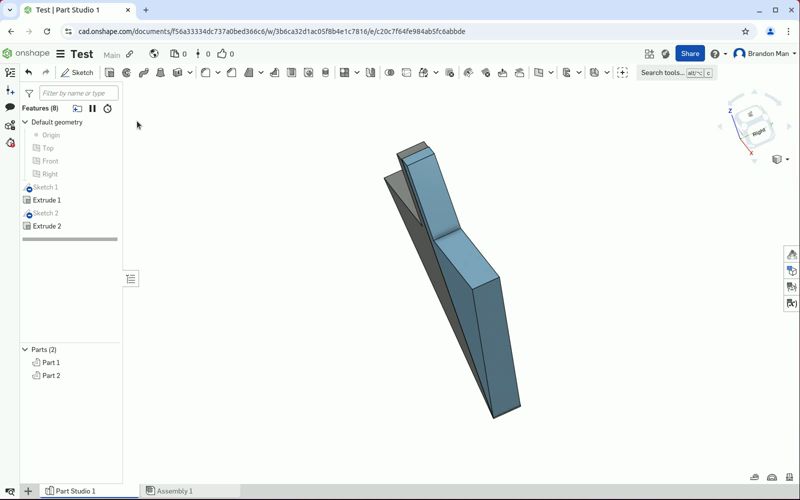
key(right, 2)
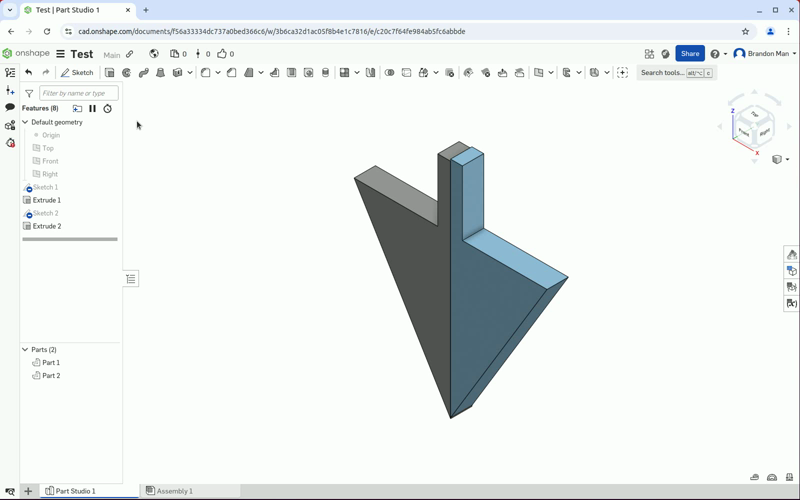
mouse_move(73, 189)
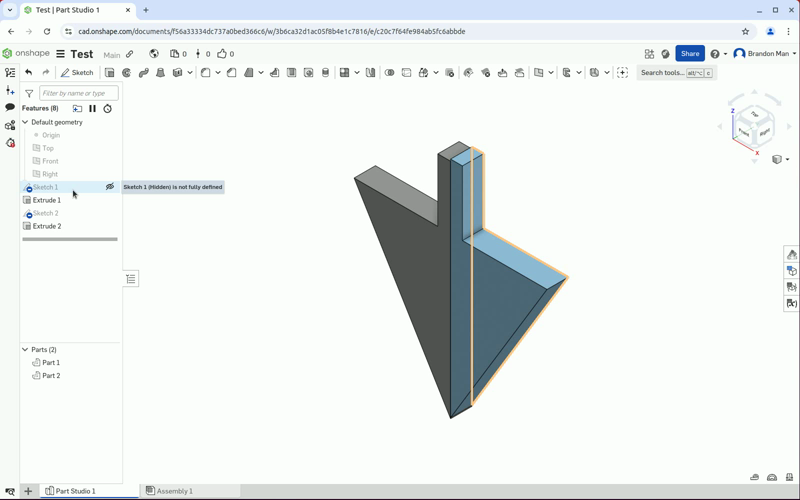
click(73, 189)